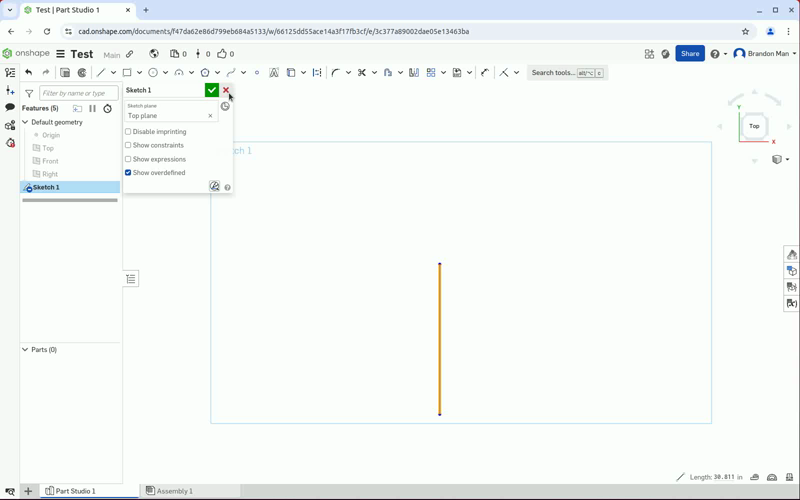
key(shift+h)
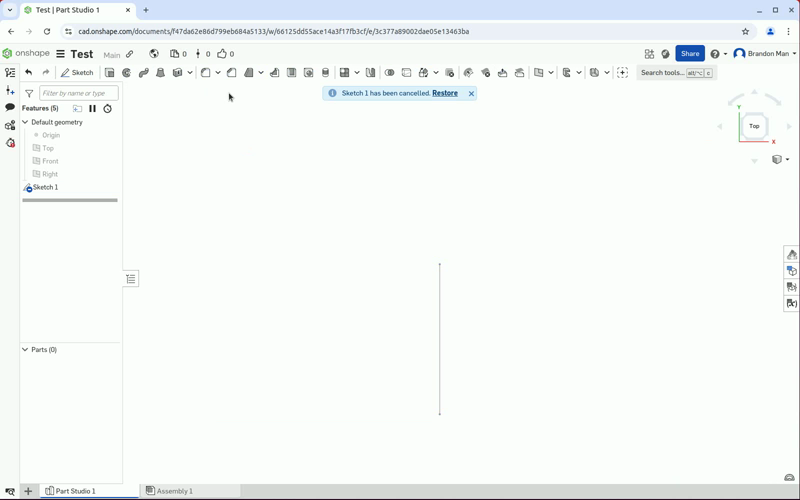
key(shift+s)
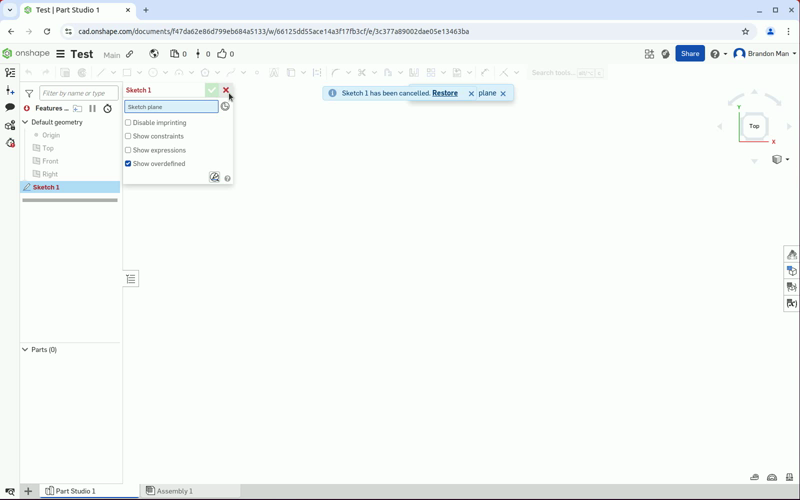
mouse_move(73, 150)
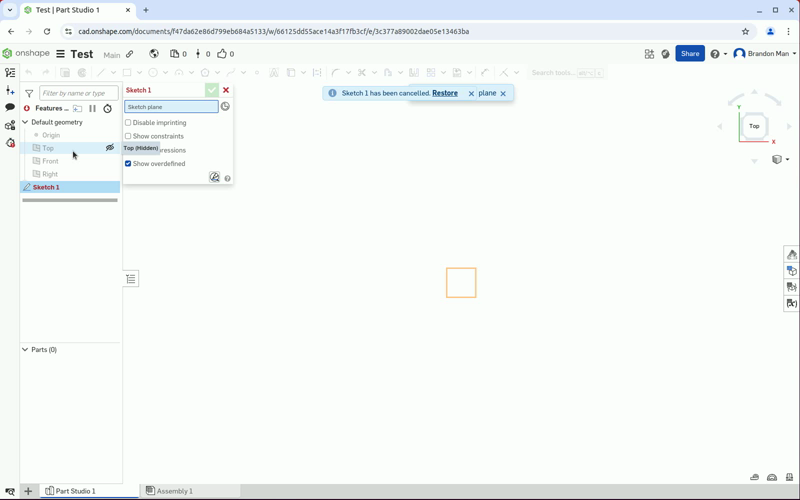
click(73, 150)
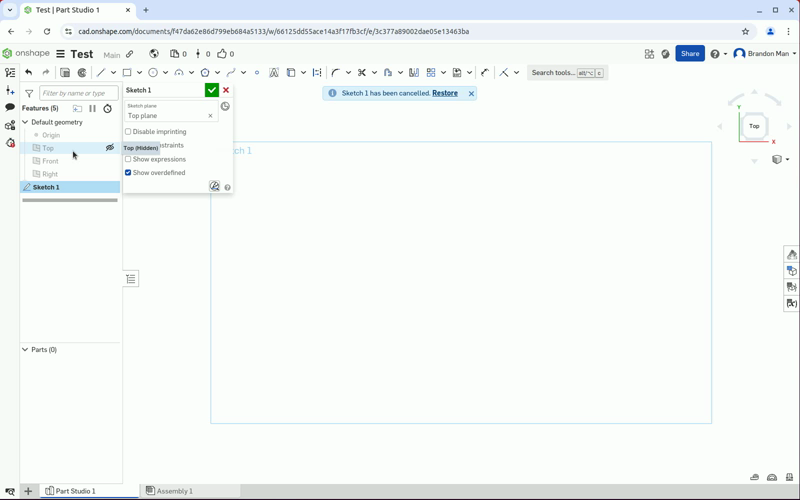
mouse_move(73, 352)
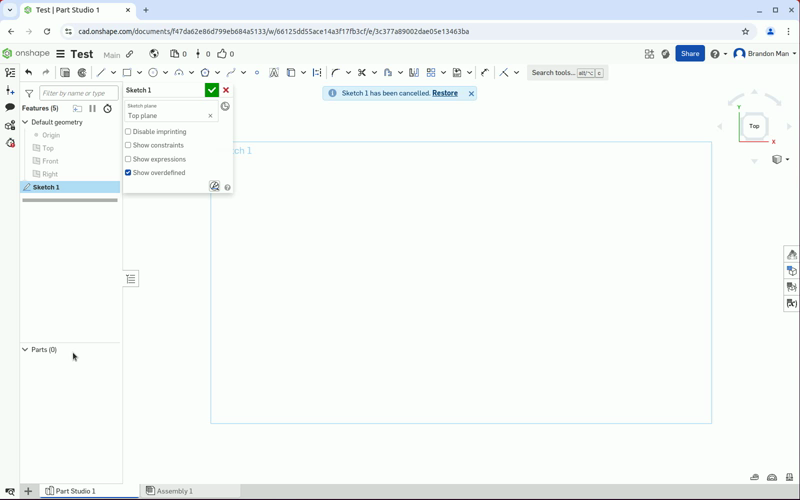
key(y)
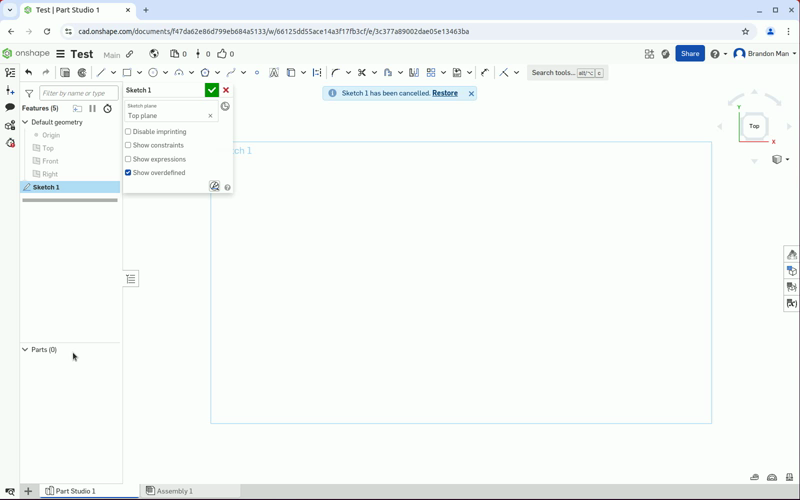
key(c)
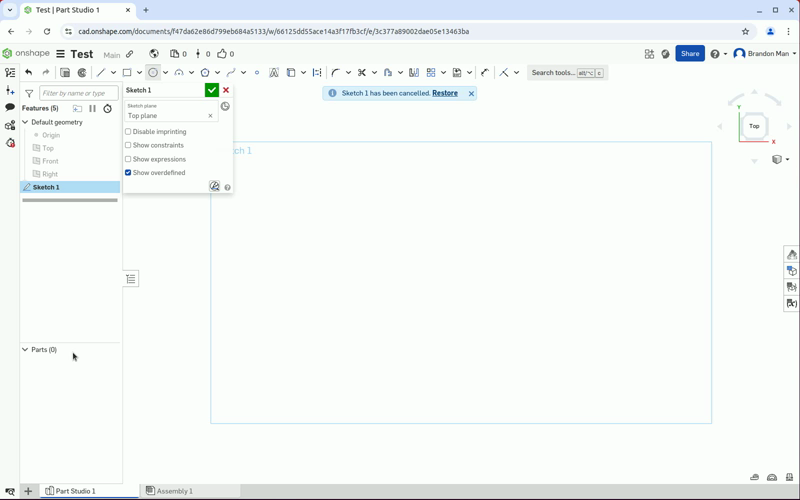
key_down(shift)
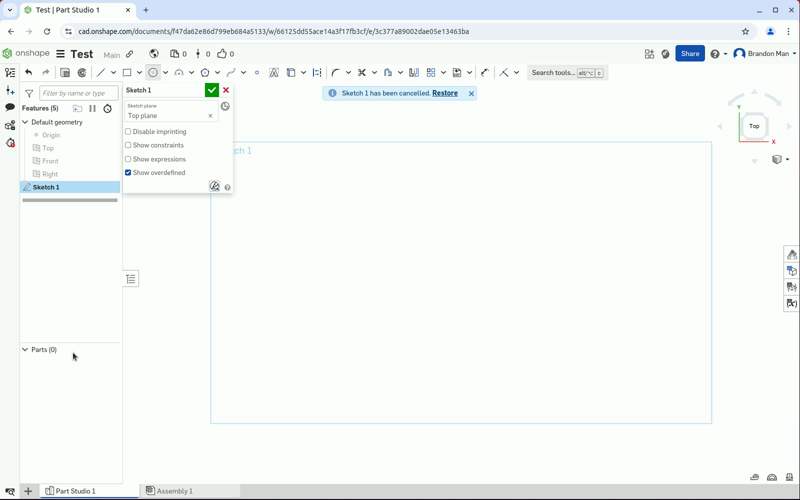
mouse_move(461, 282)
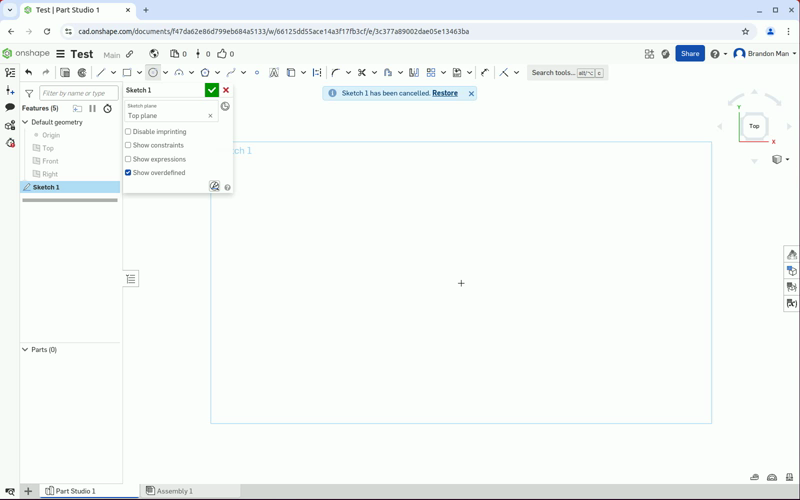
click(461, 282)
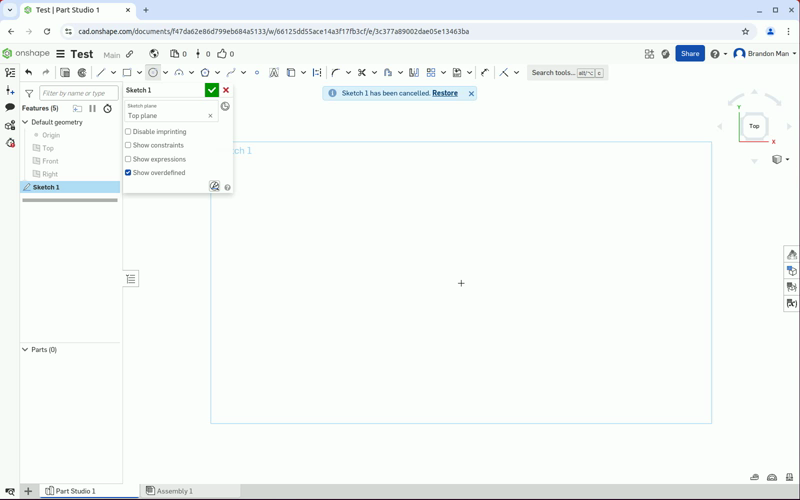
key_up(shift)
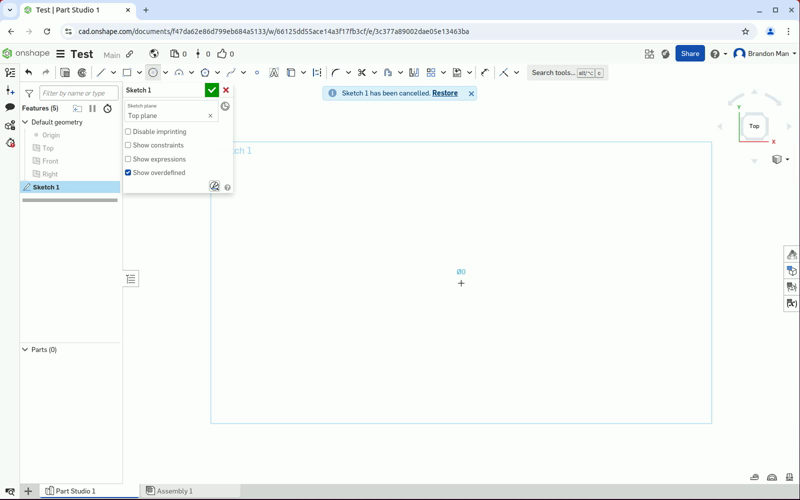
mouse_move(574, 282)
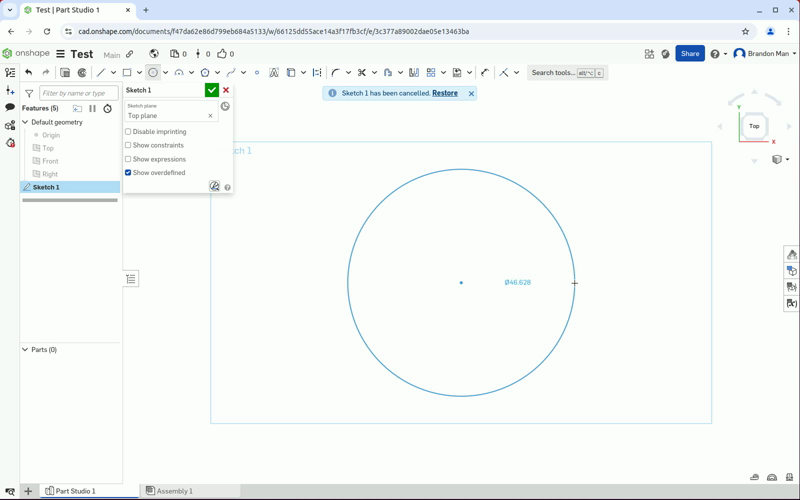
click(574, 282)
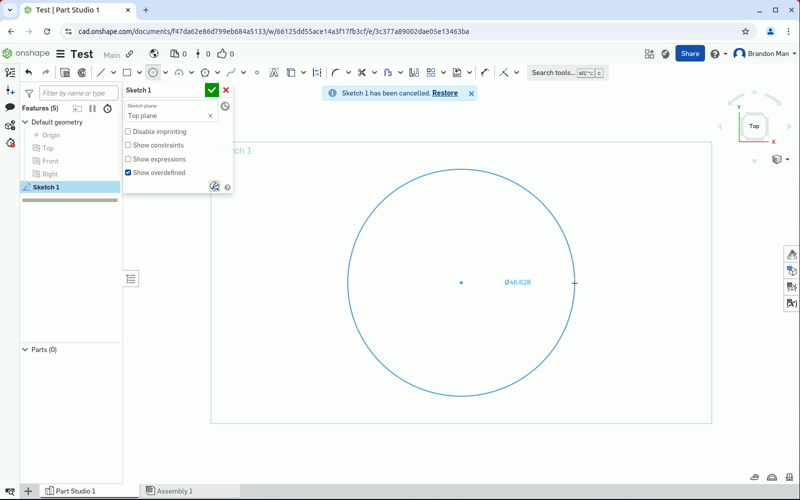
key(esc)
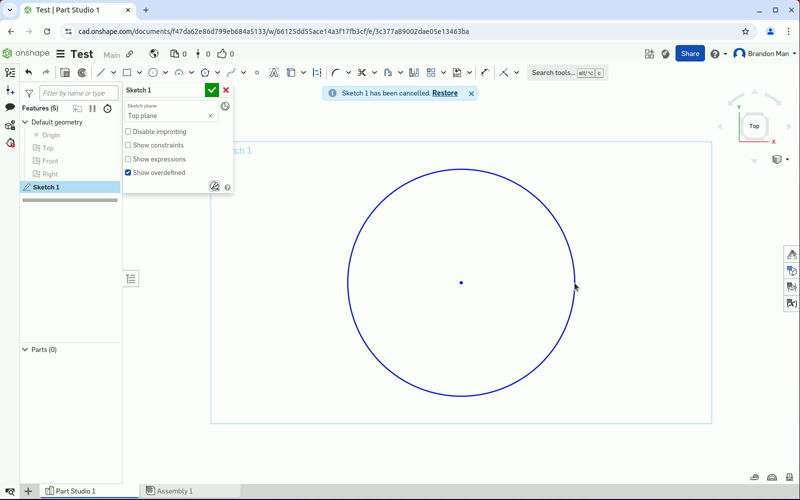
key(c)
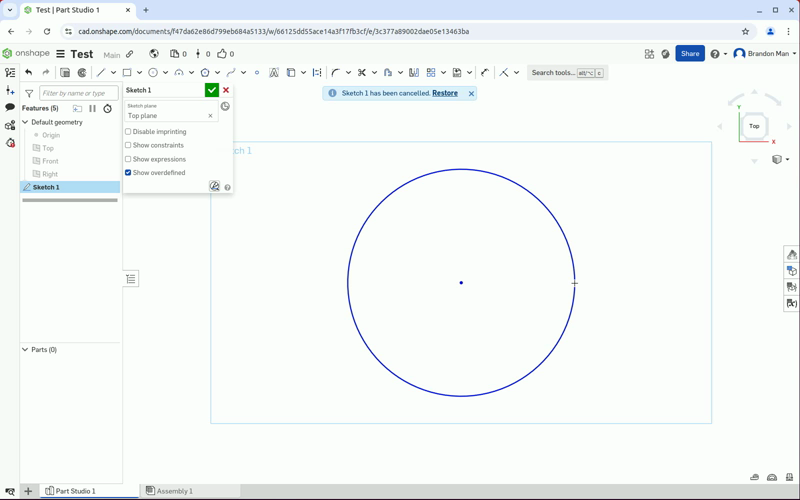
key_down(shift)
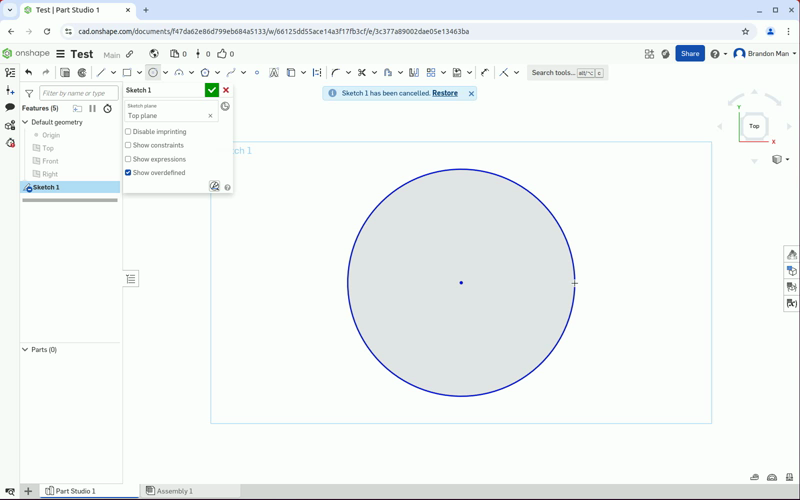
mouse_move(461, 282)
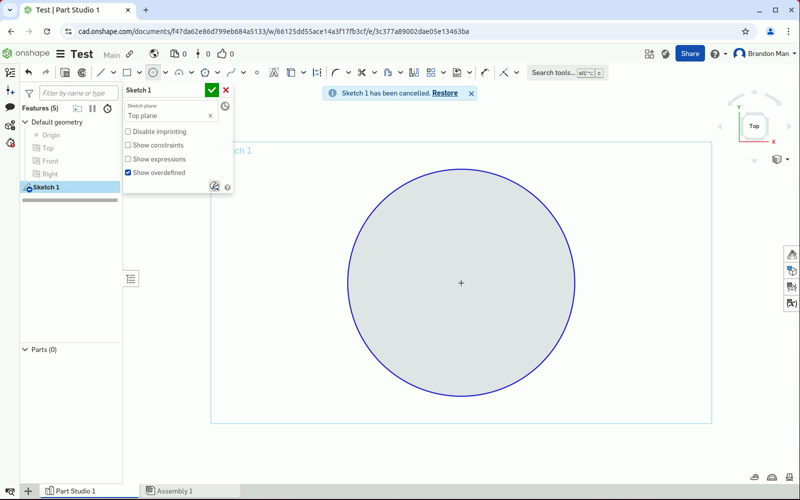
click(461, 282)
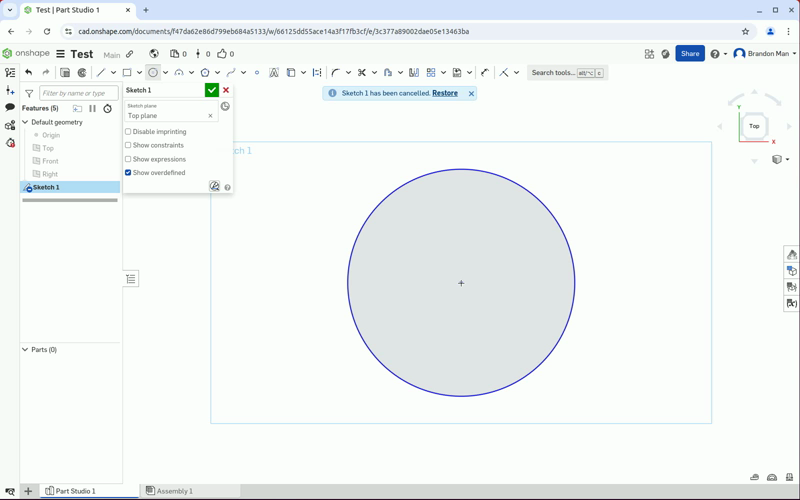
key_up(shift)
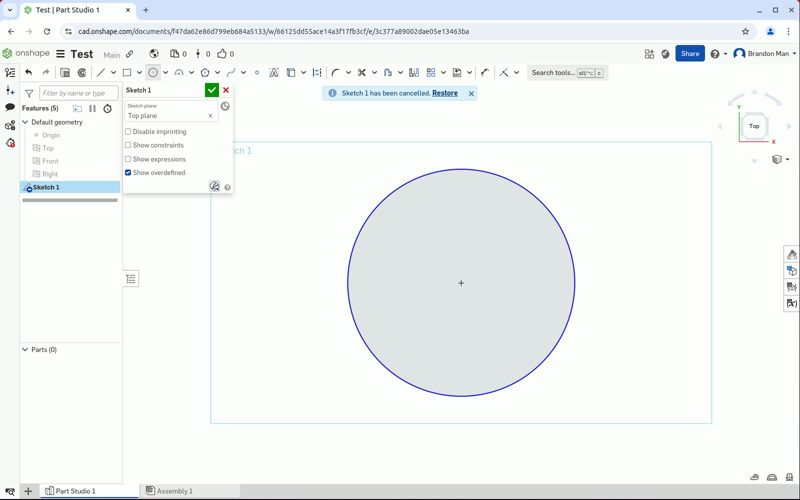
mouse_move(569, 282)
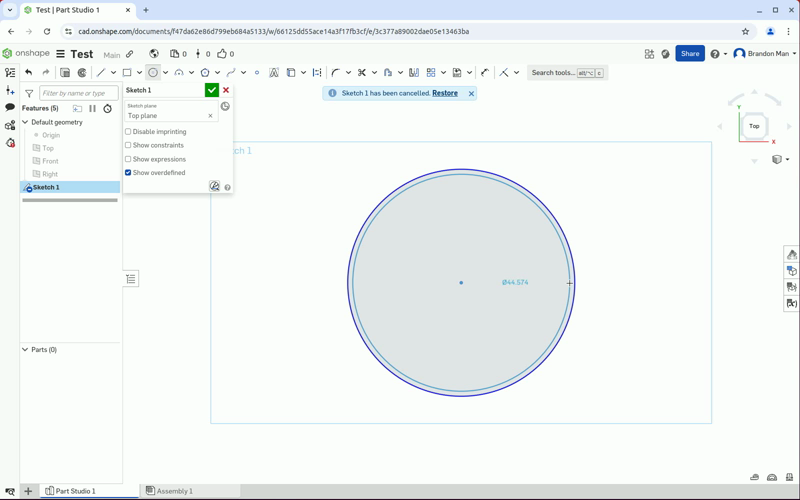
click(569, 282)
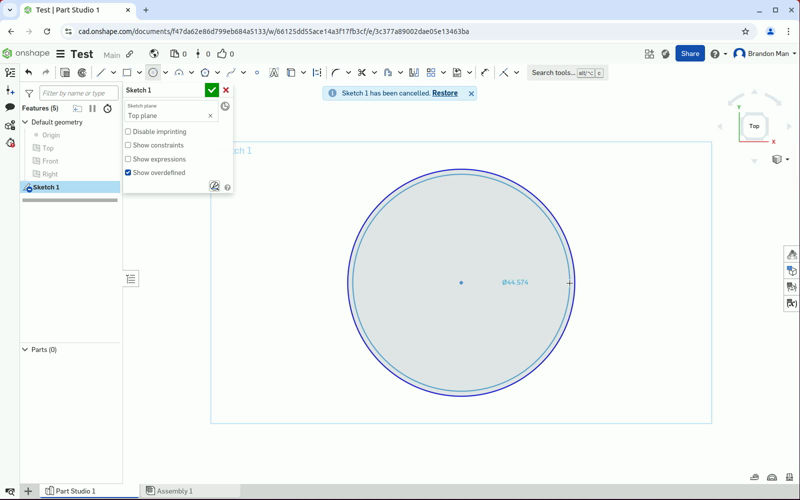
key(esc)
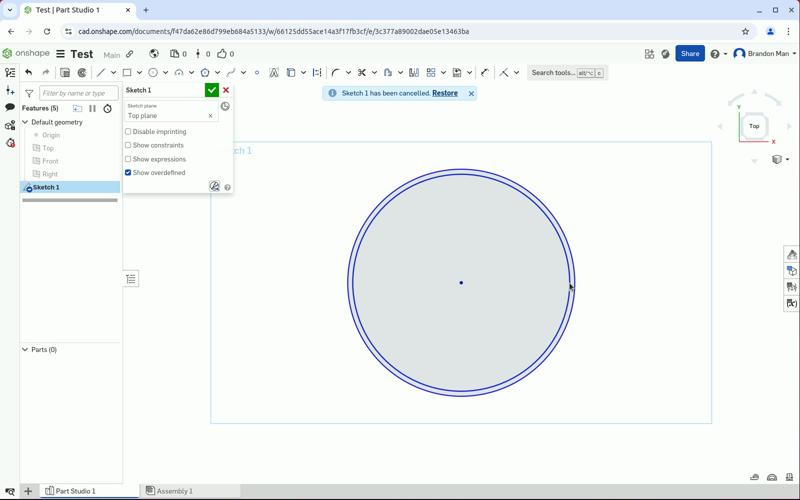
mouse_move(351, 298)
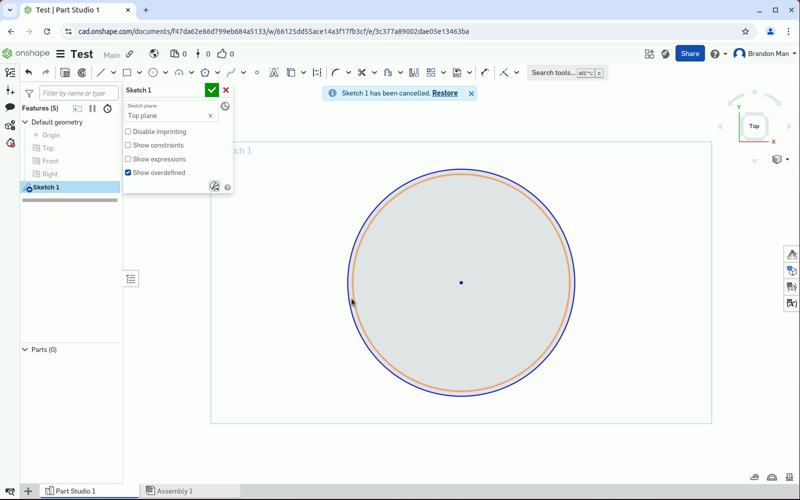
click(351, 298)
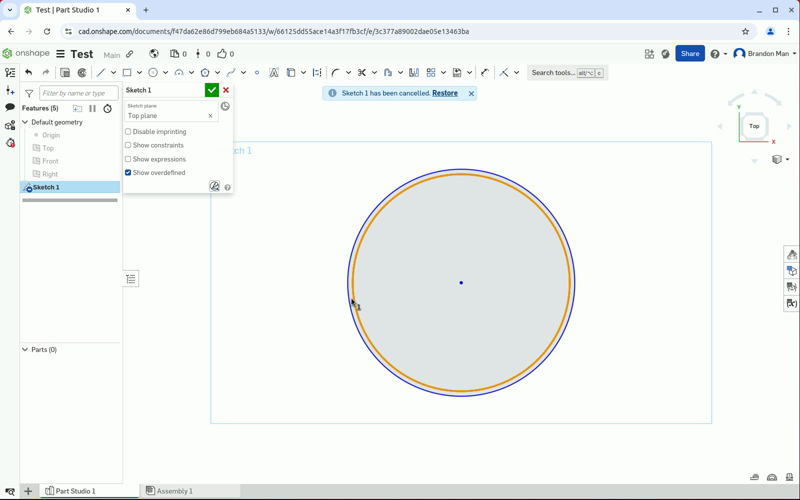
mouse_move(73, 352)
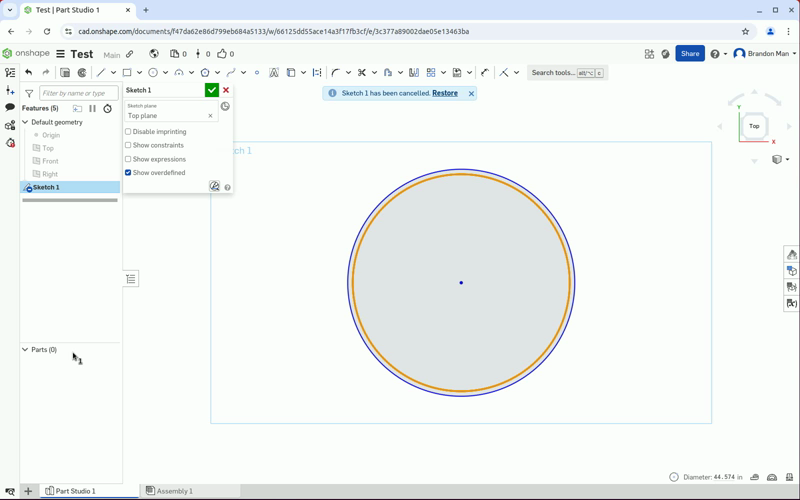
key(shift+y)
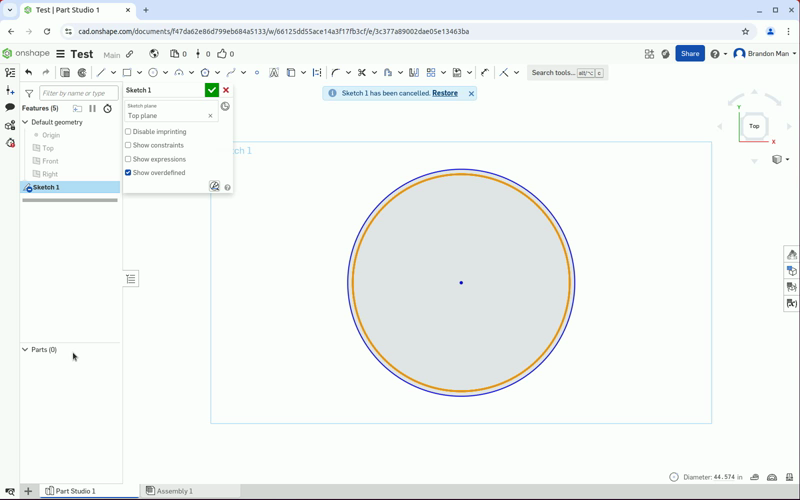
key(shift+e)
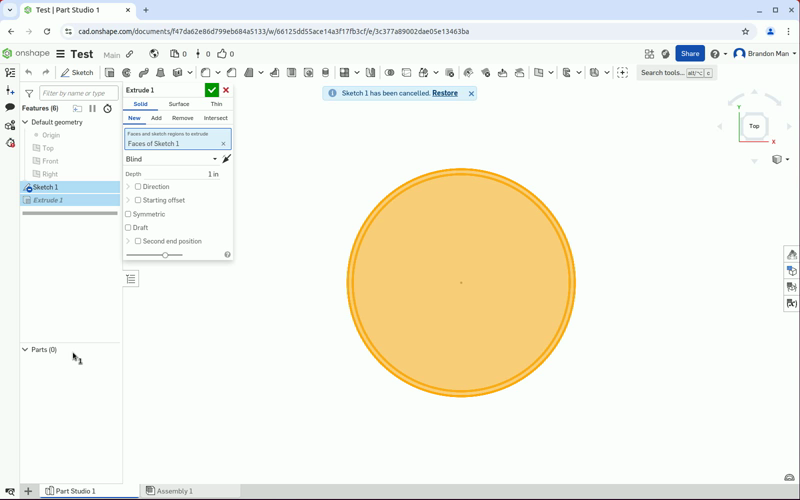
mouse_move(143, 106)
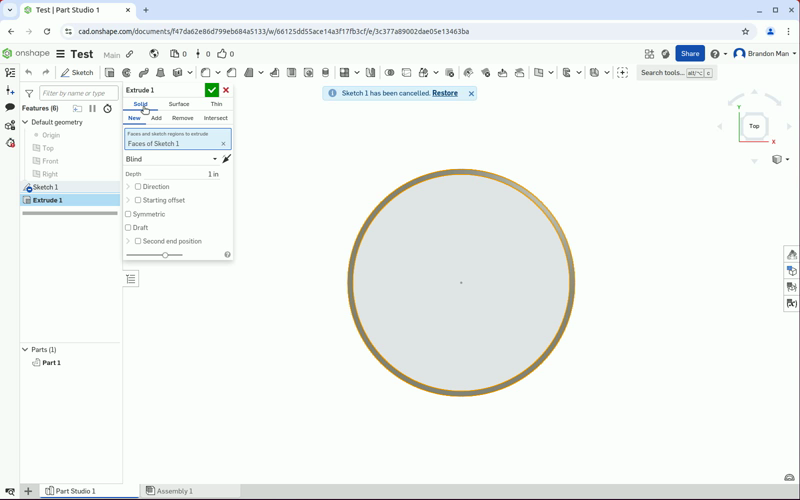
click(143, 106)
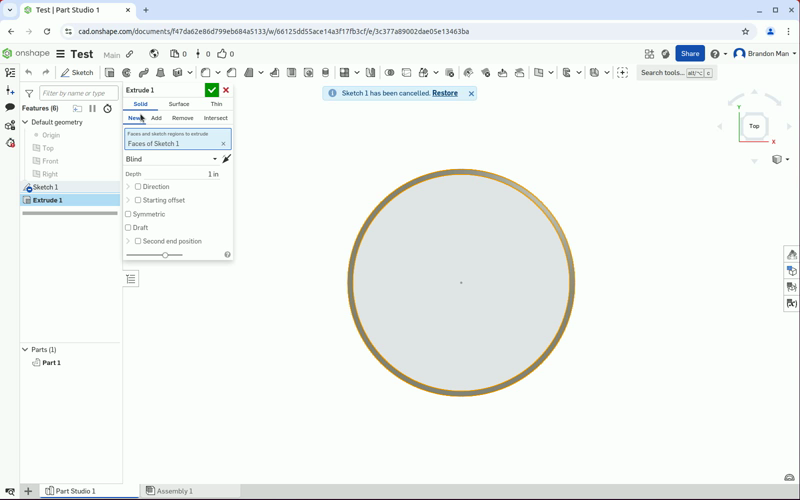
mouse_move(137, 120)
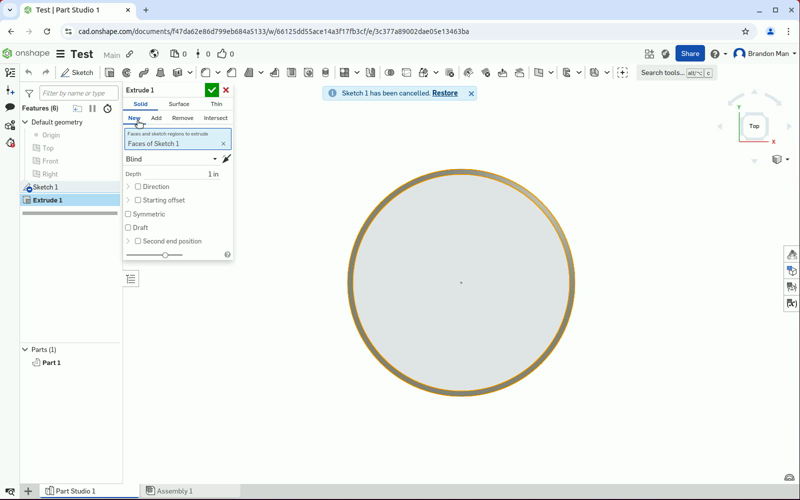
click(137, 120)
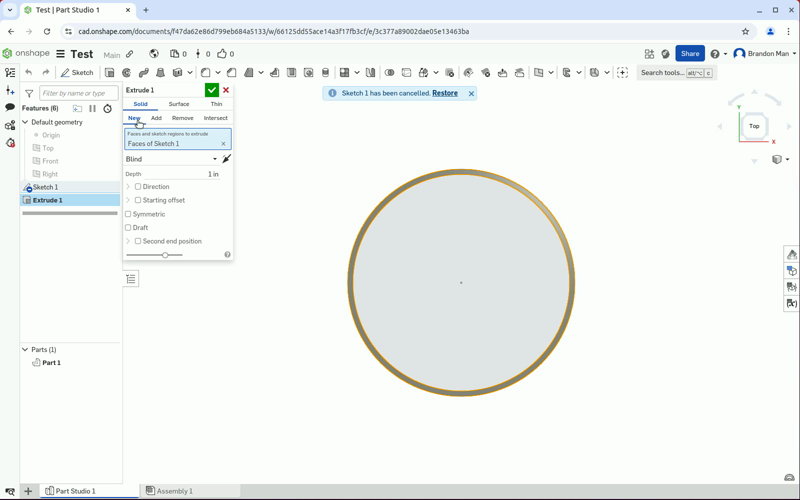
key(tab, 4)
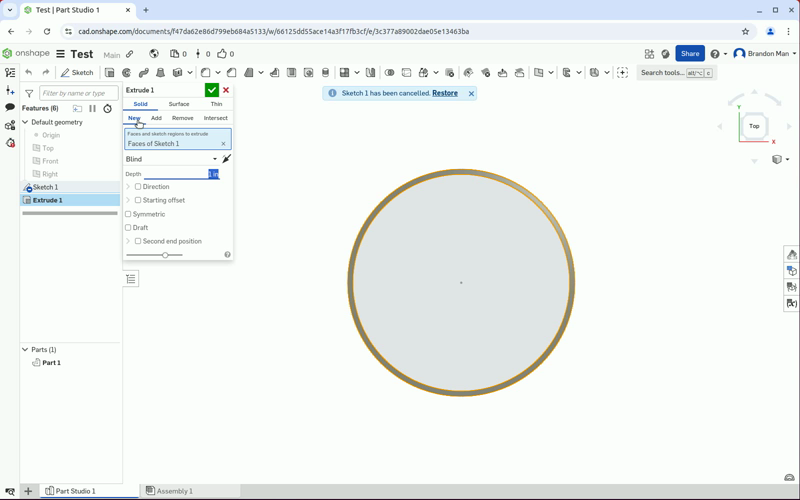
text(0.963)
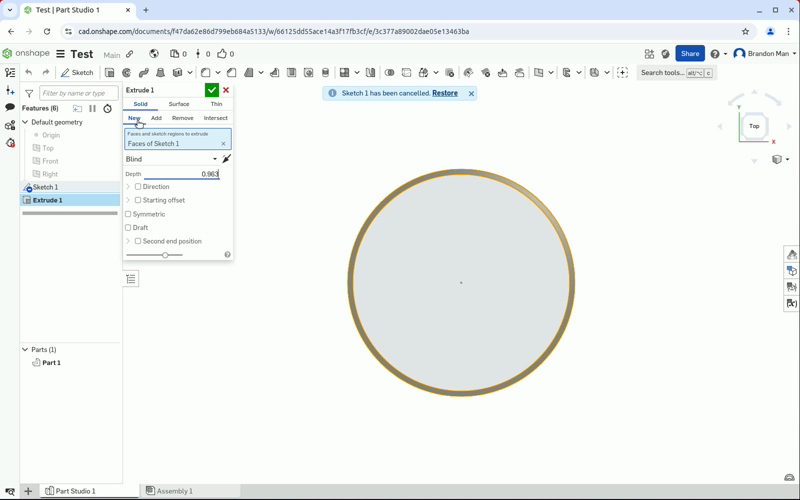
key(enter)
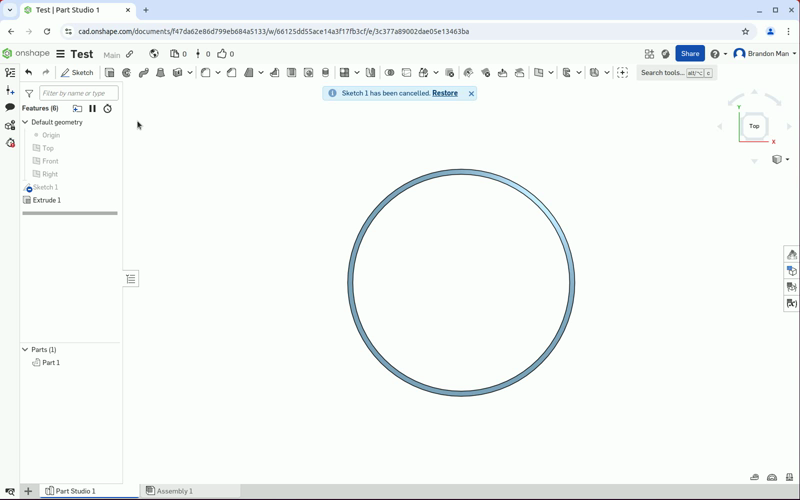
key(shift+h)
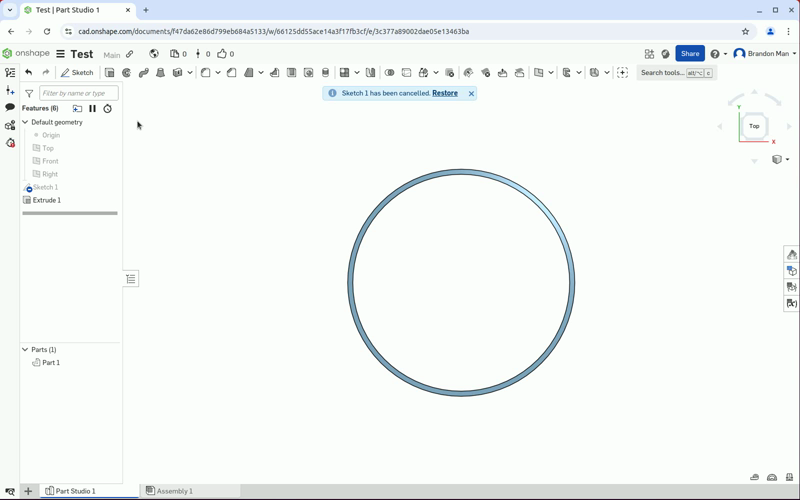
key(shift+h)
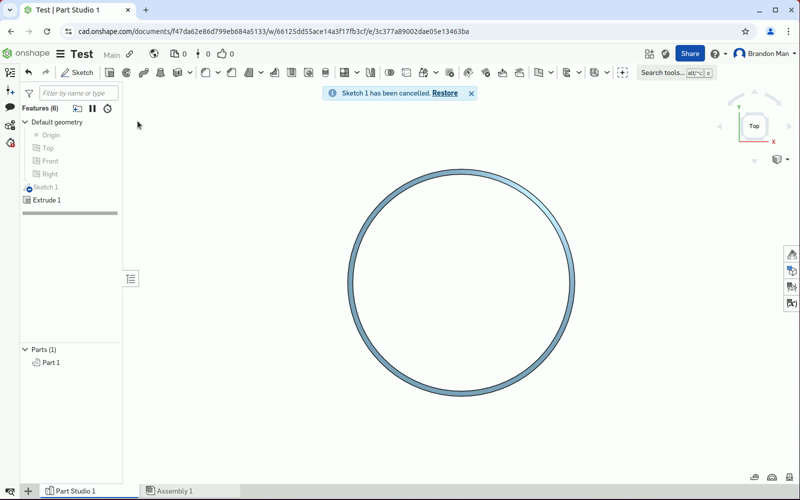
mouse_move(73, 189)
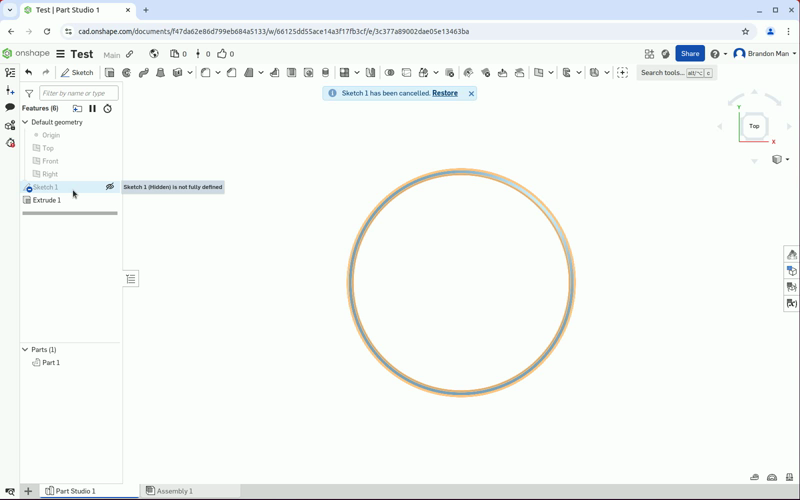
click(73, 189)
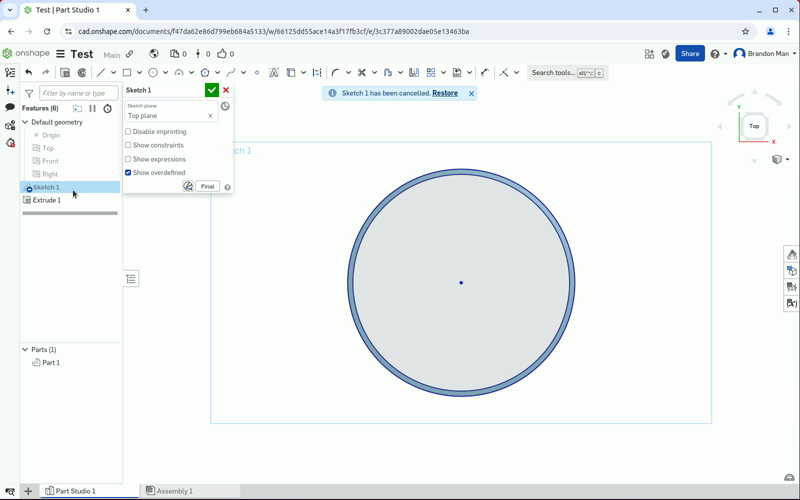
mouse_move(229, 92)
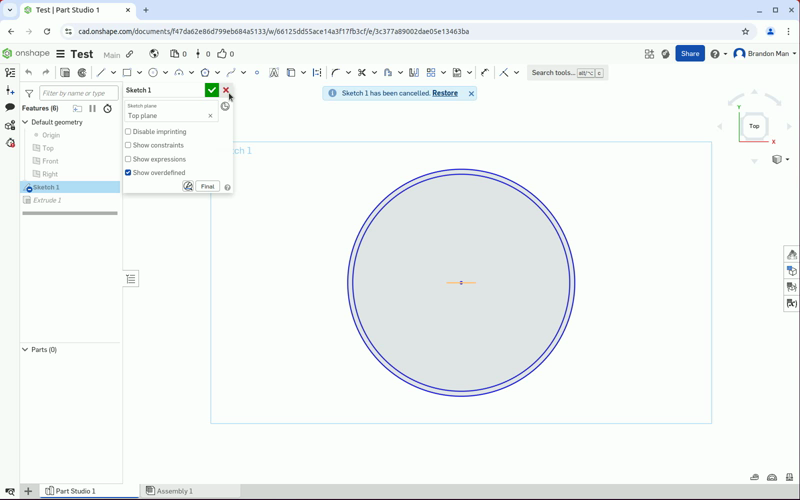
click(229, 92)
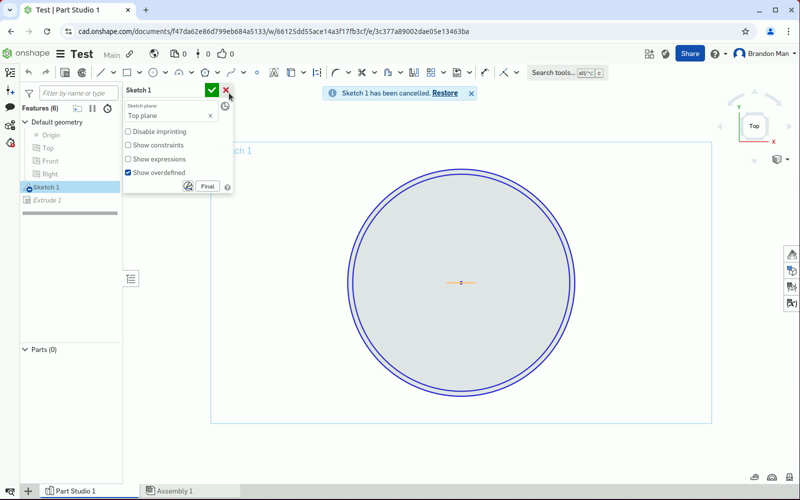
key(shift+s)
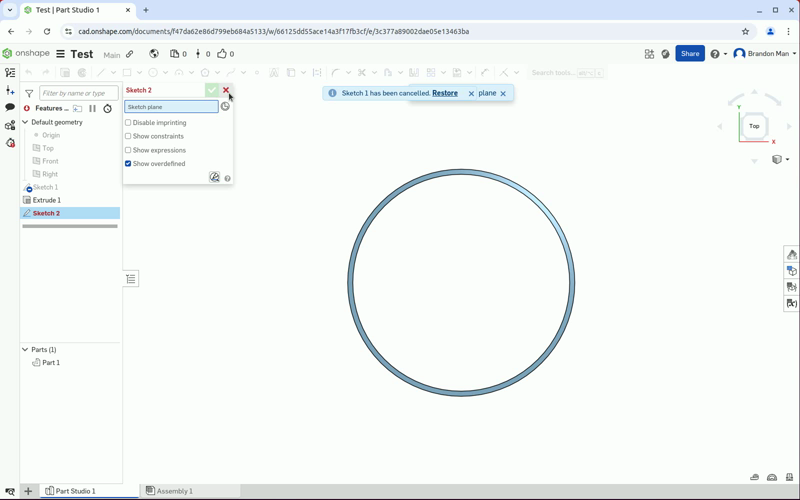
mouse_move(73, 150)
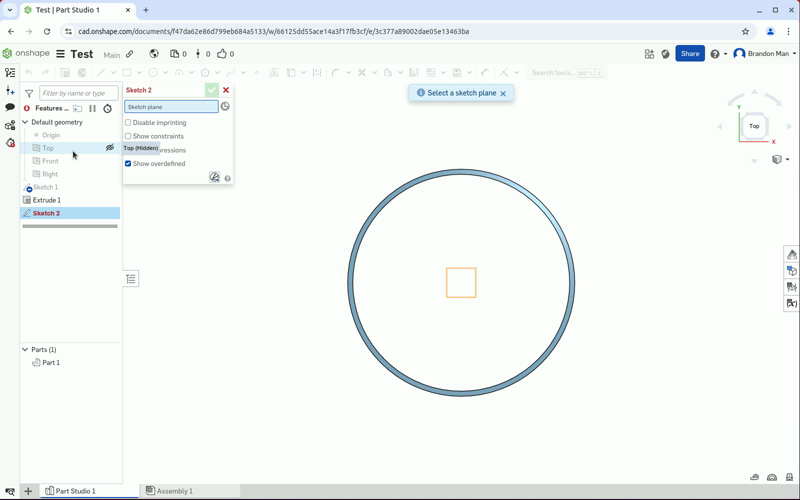
click(73, 150)
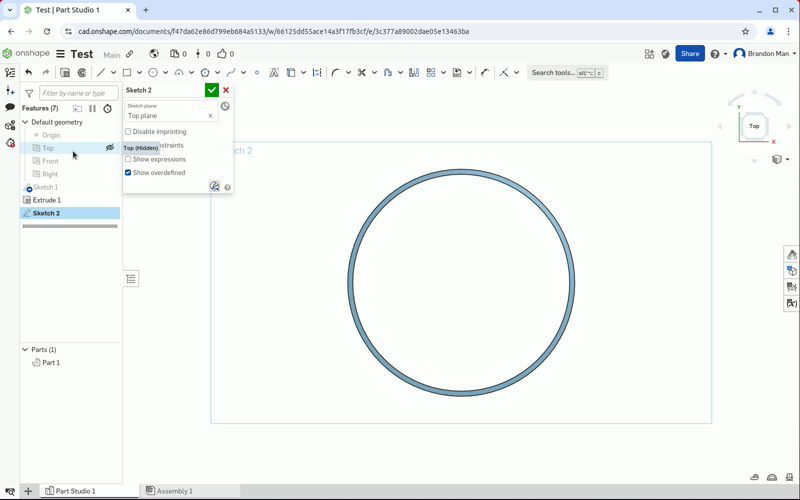
mouse_move(73, 352)
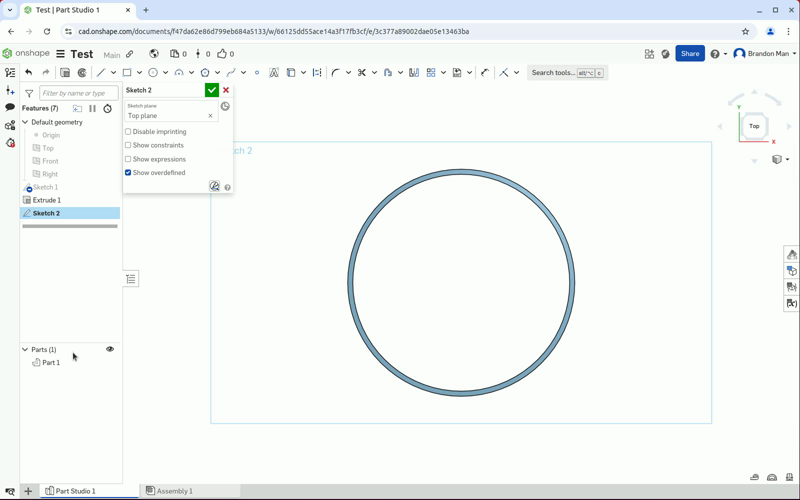
key(y)
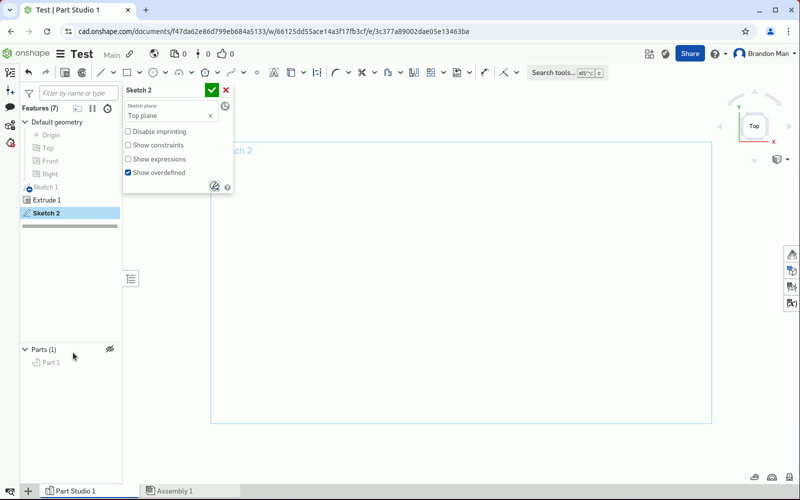
key(c)
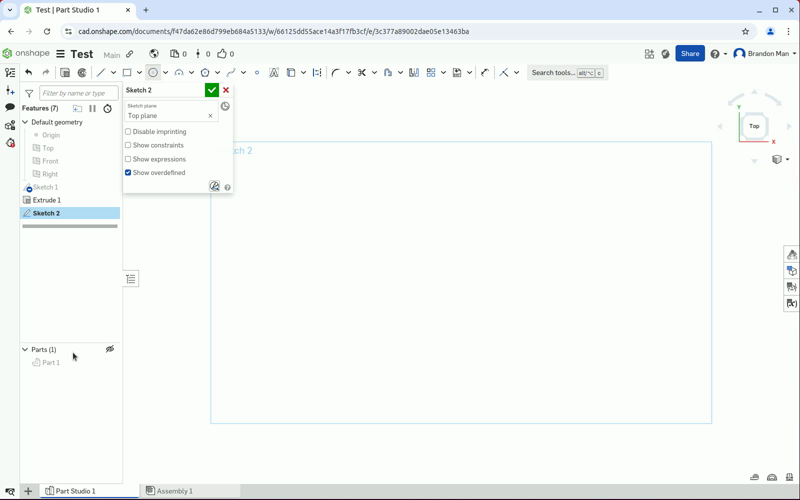
key_down(shift)
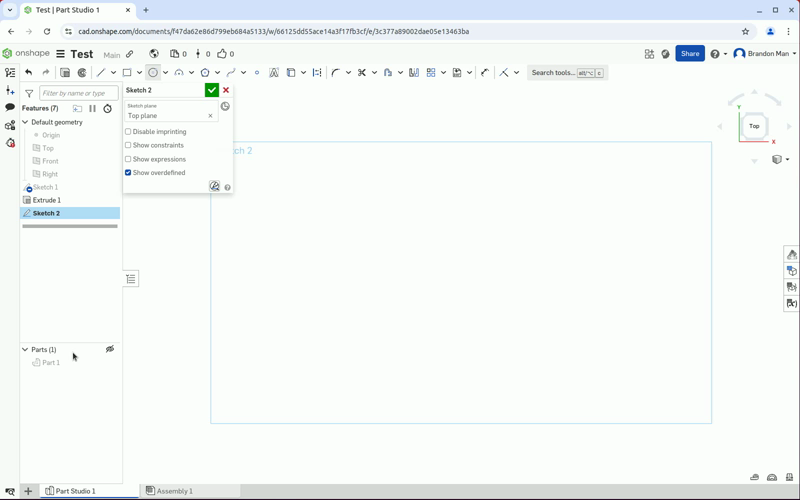
mouse_move(461, 282)
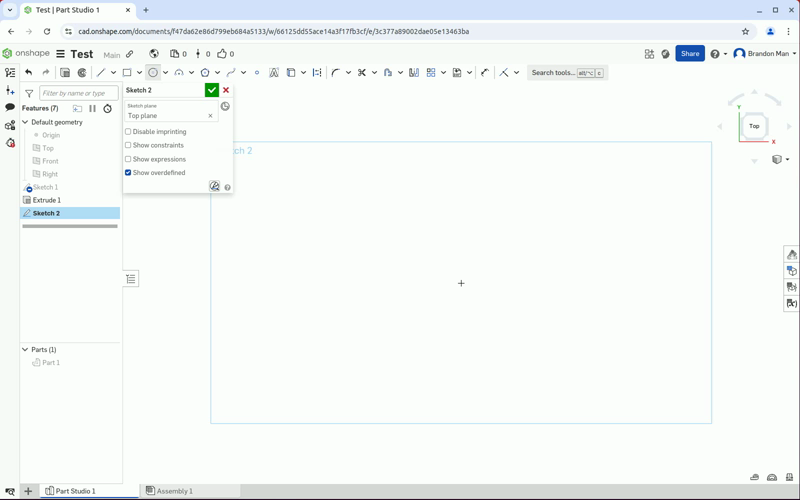
click(461, 282)
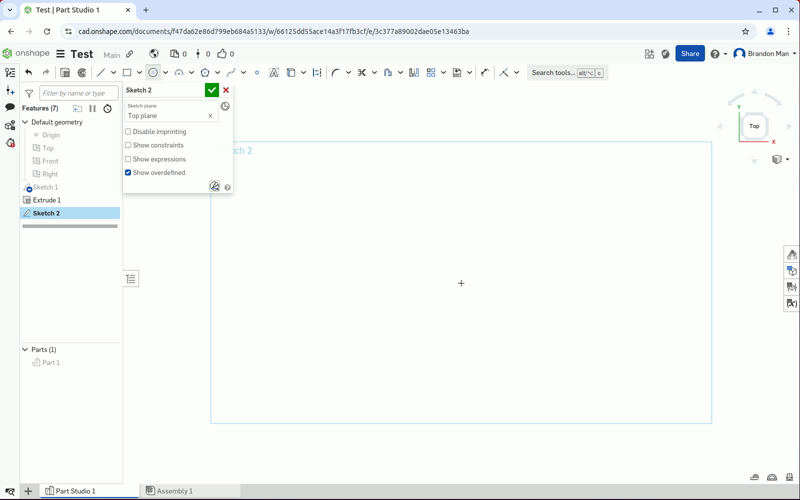
key_up(shift)
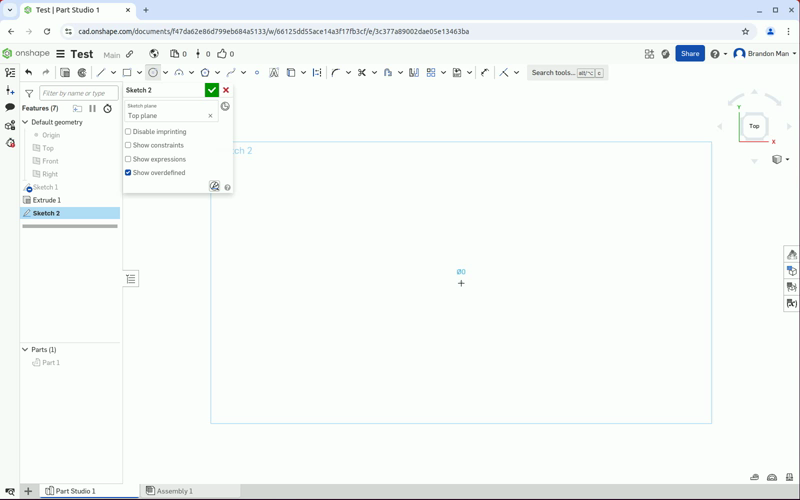
mouse_move(566, 282)
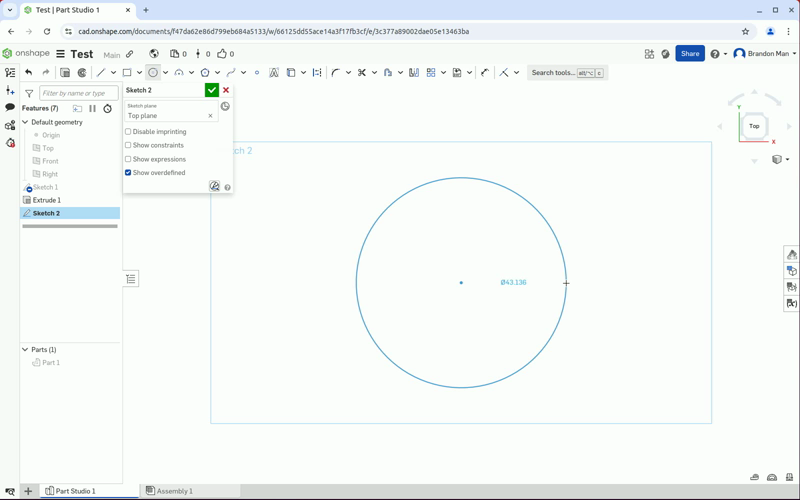
click(566, 282)
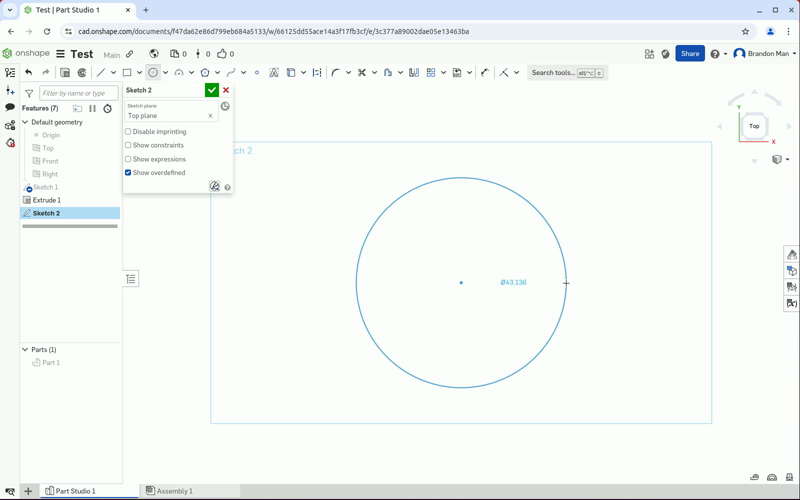
key(esc)
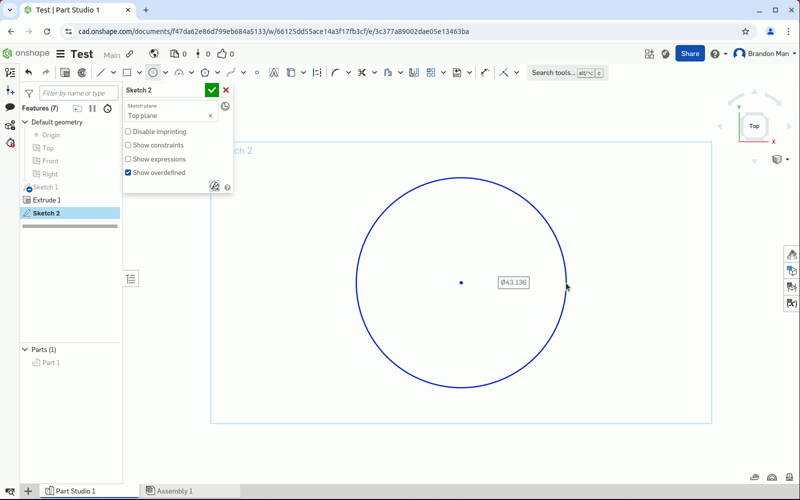
mouse_move(485, 287)
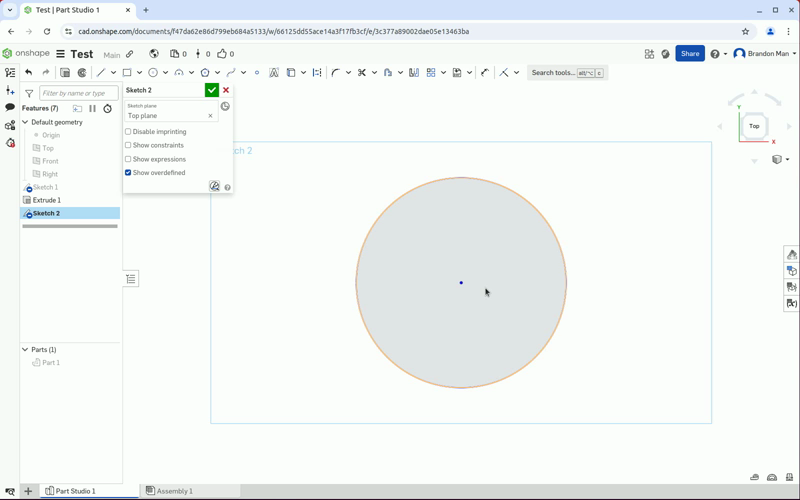
click(485, 287)
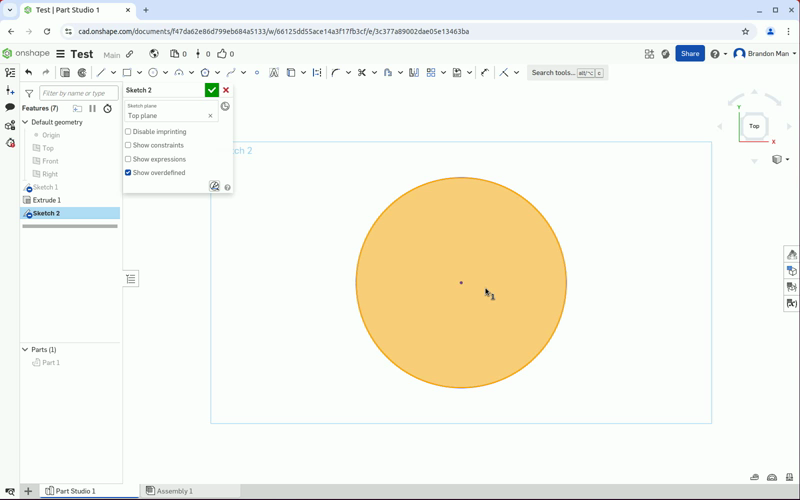
mouse_move(73, 352)
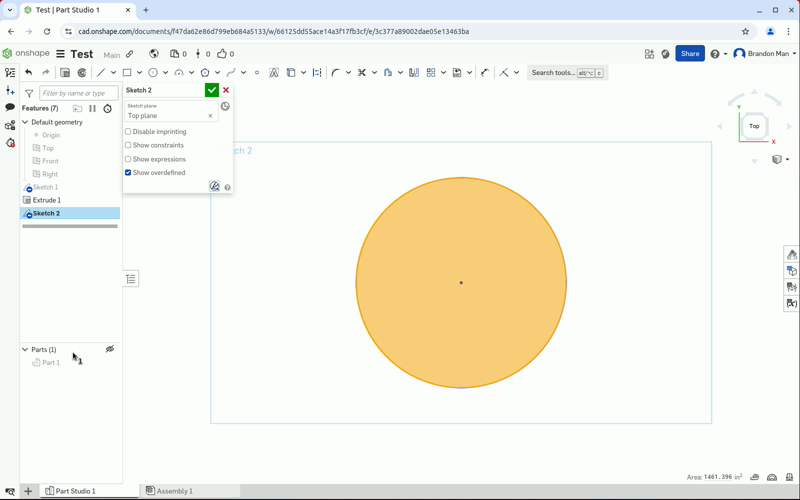
key(shift+y)
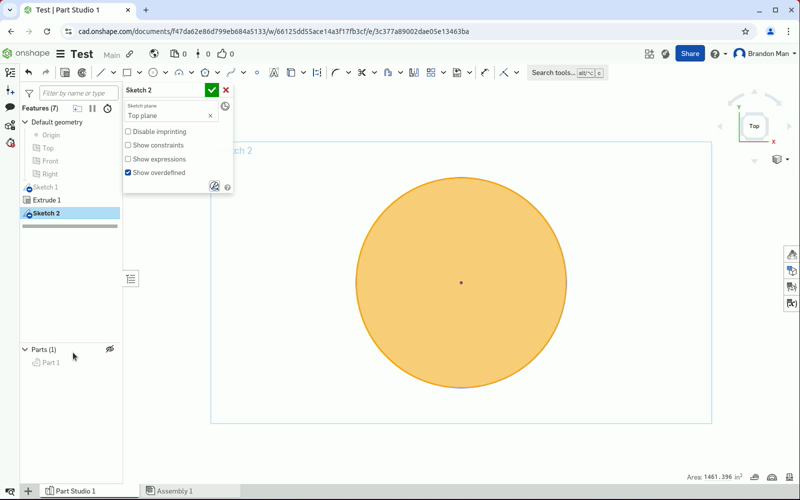
key(shift+e)
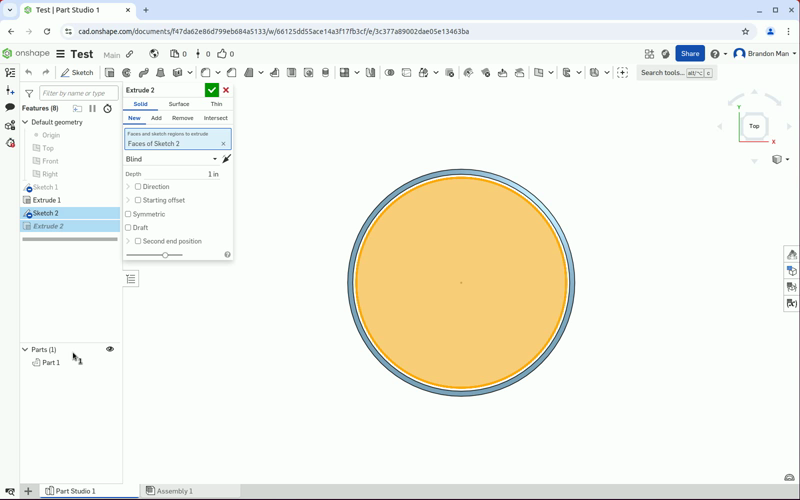
mouse_move(143, 106)
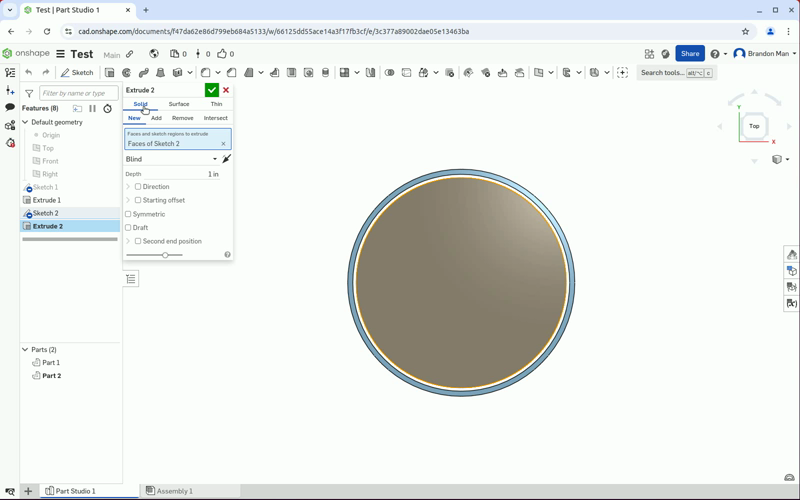
click(143, 106)
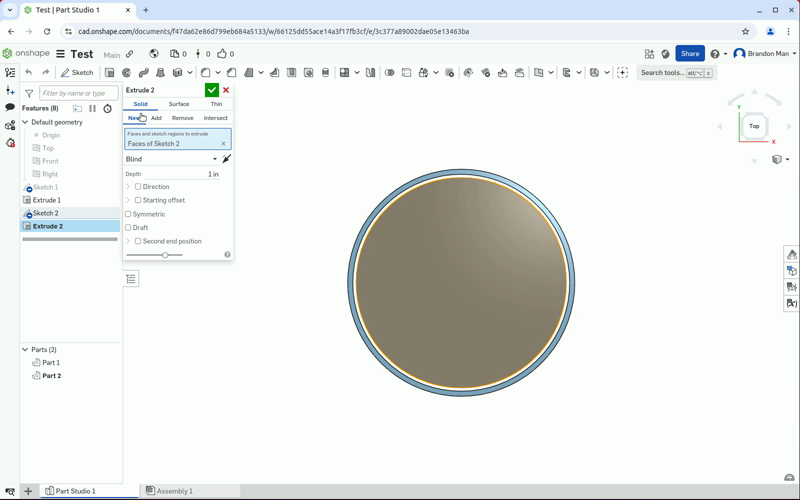
mouse_move(137, 120)
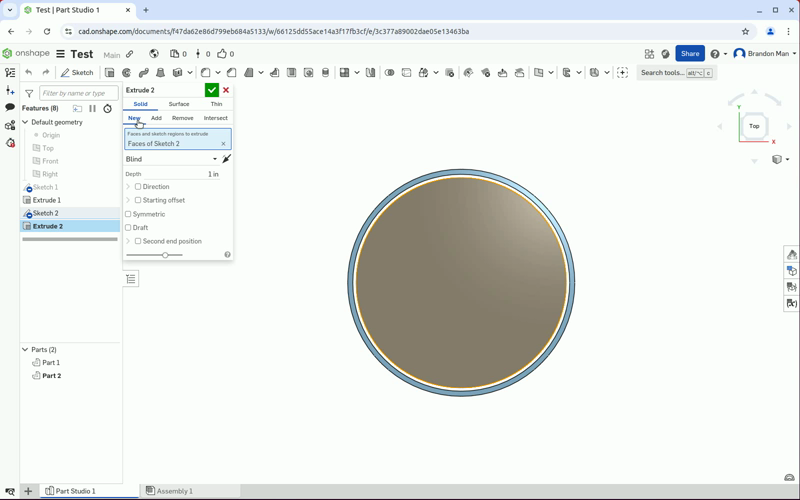
click(137, 120)
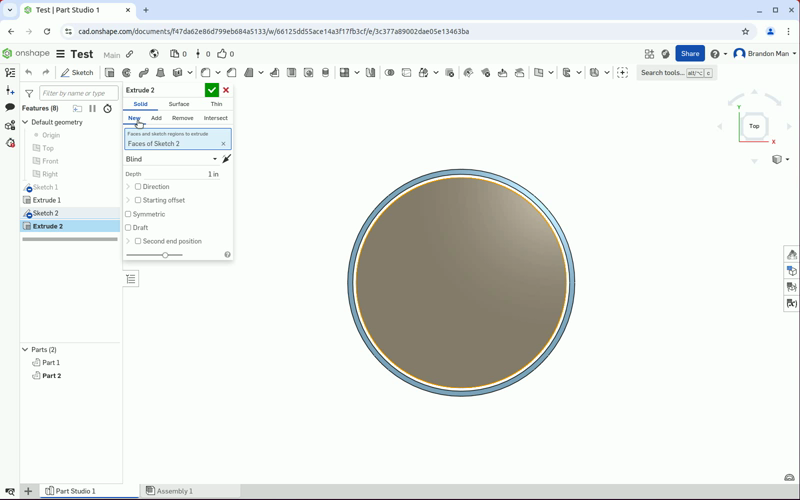
key(tab, 4)
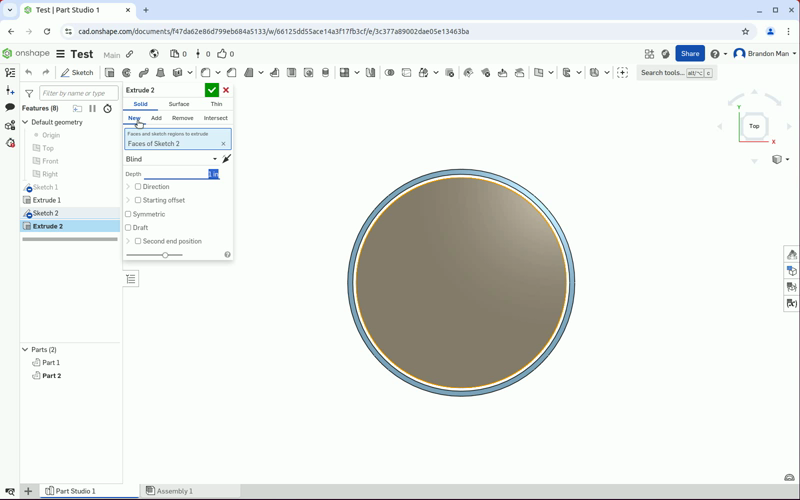
text(0.963)
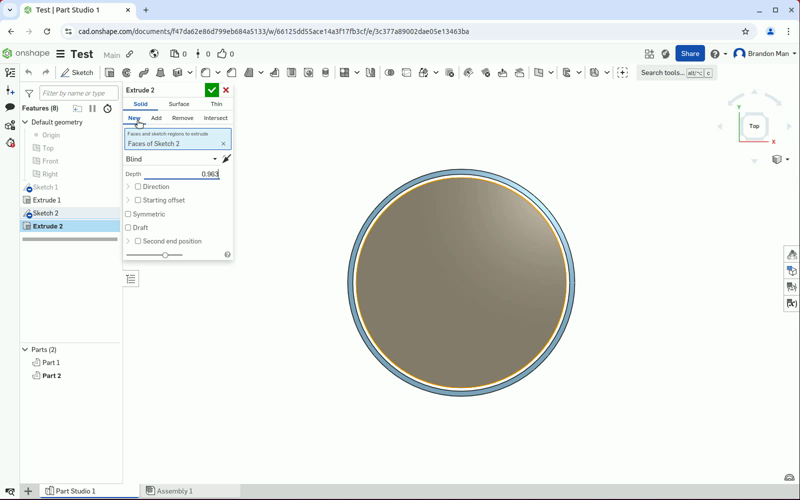
key(enter)
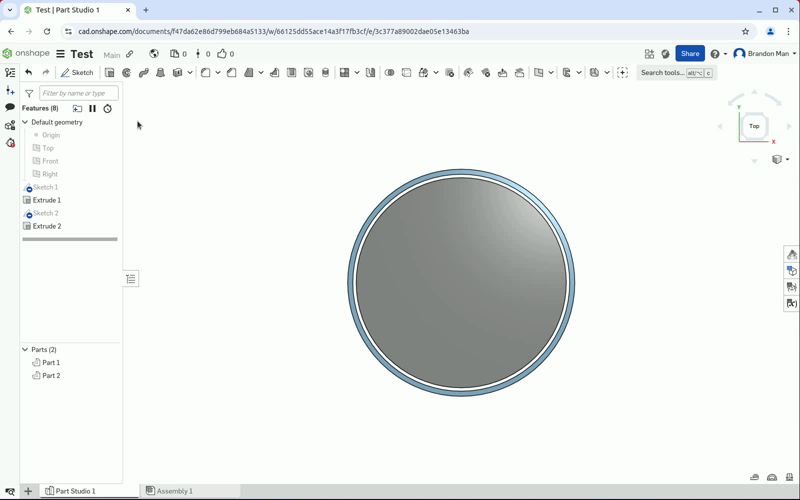
key(shift+h)
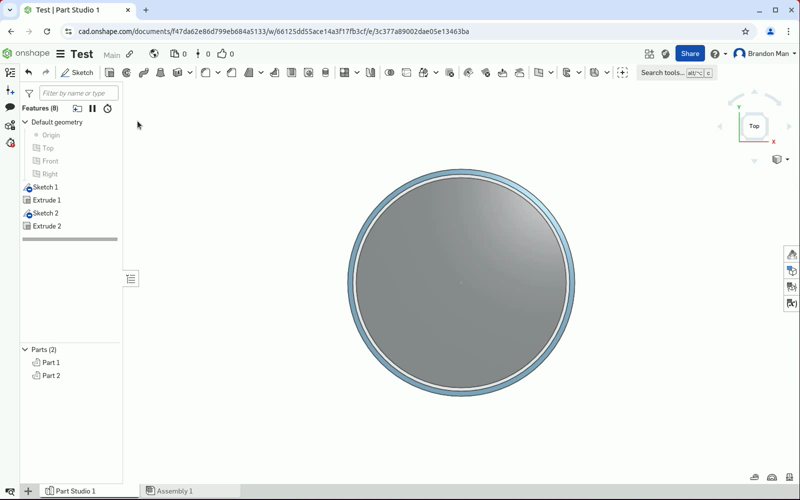
key(shift+h)
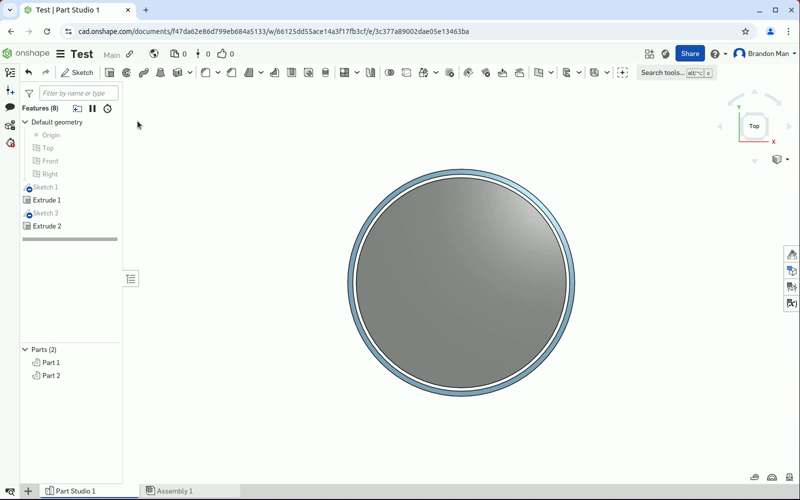
mouse_move(73, 189)
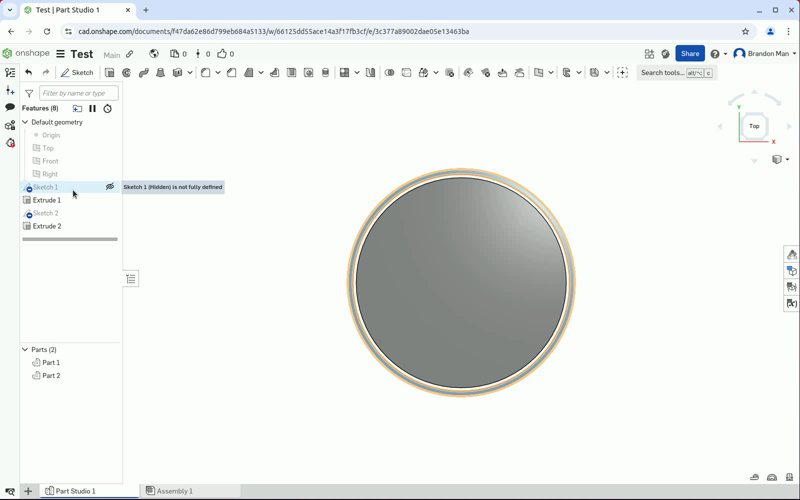
click(73, 189)
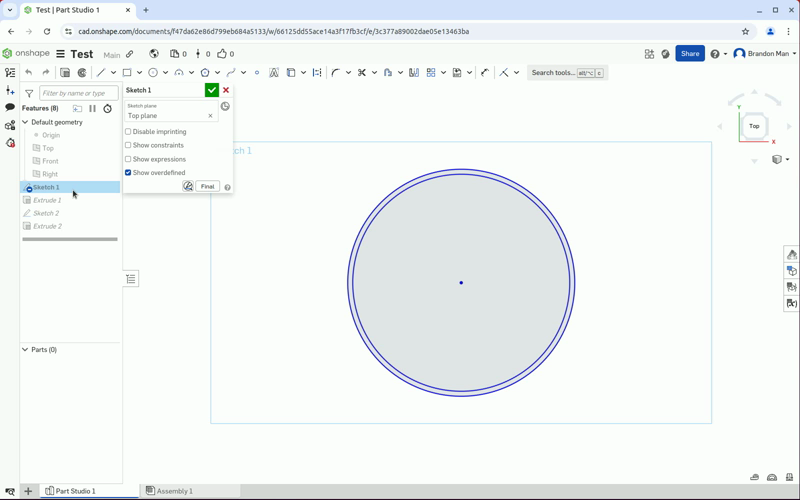
mouse_move(229, 92)
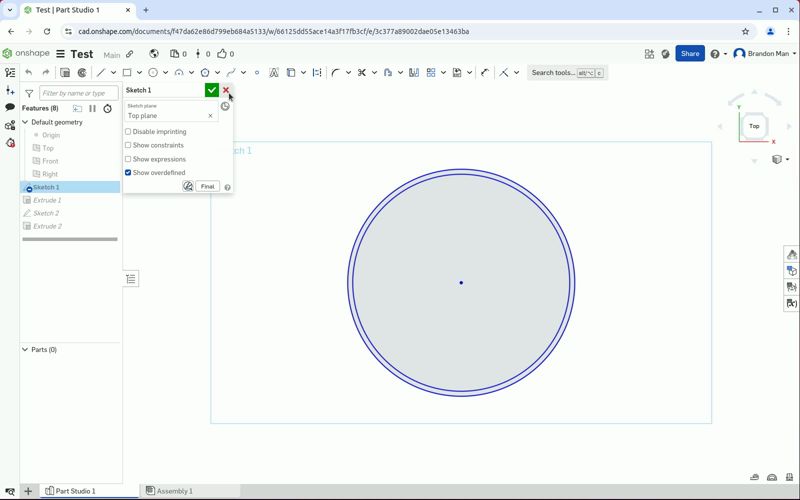
click(229, 92)
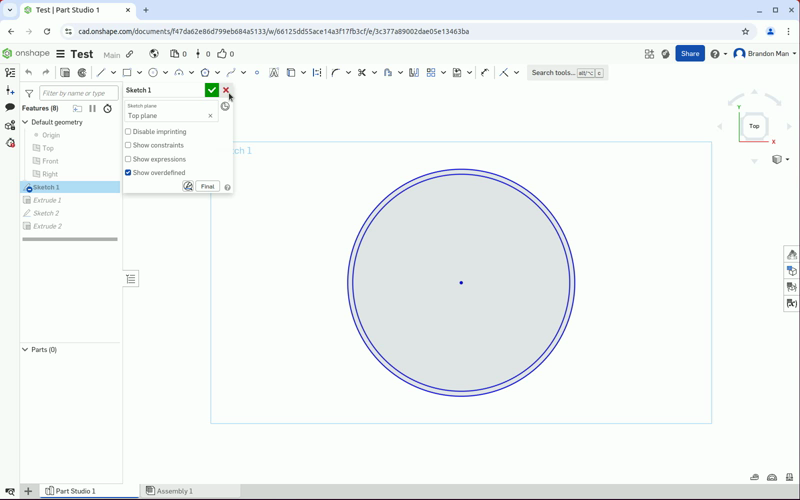
key(shift+s)
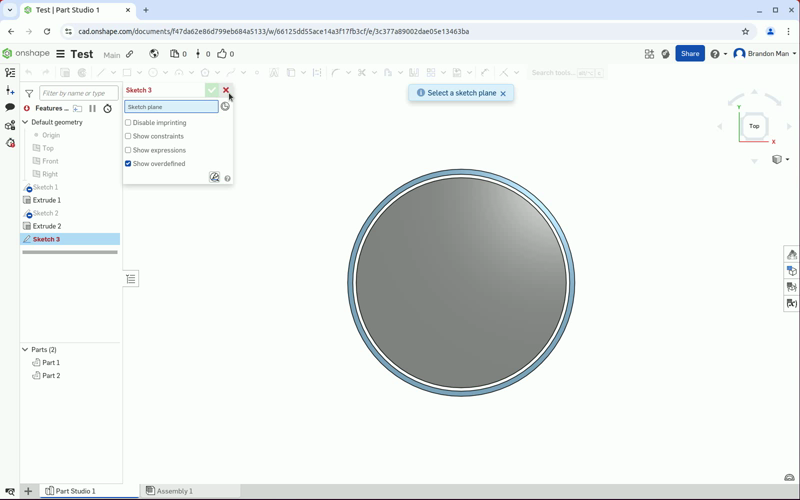
mouse_move(73, 150)
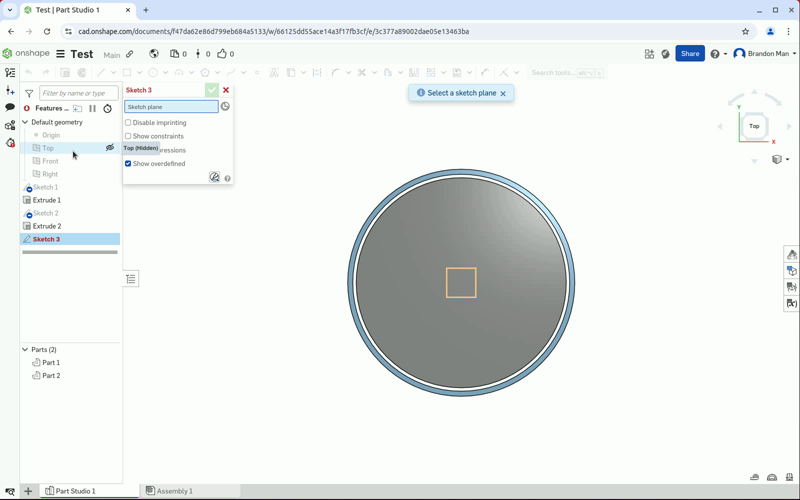
click(73, 150)
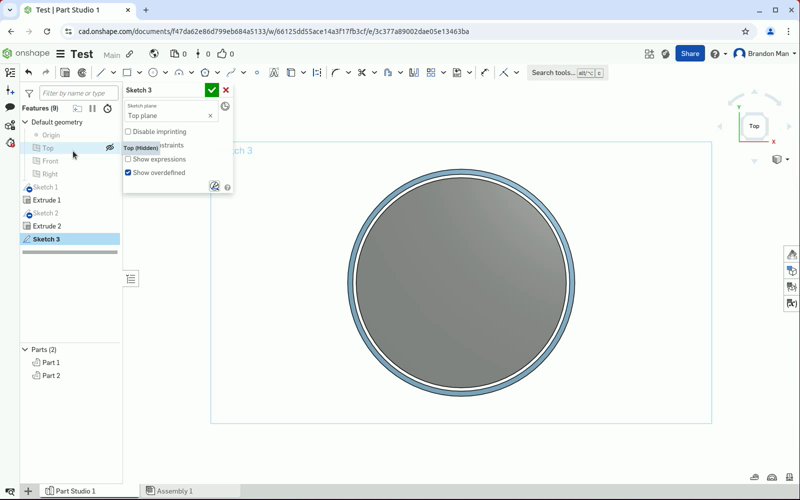
mouse_move(73, 352)
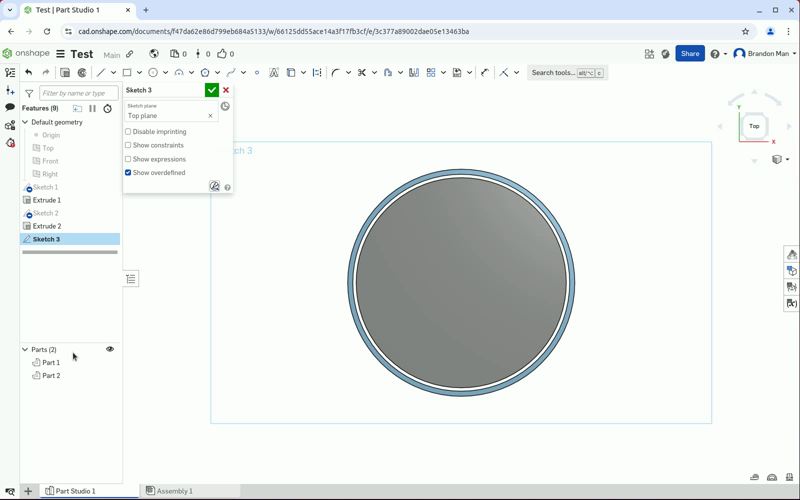
key(y)
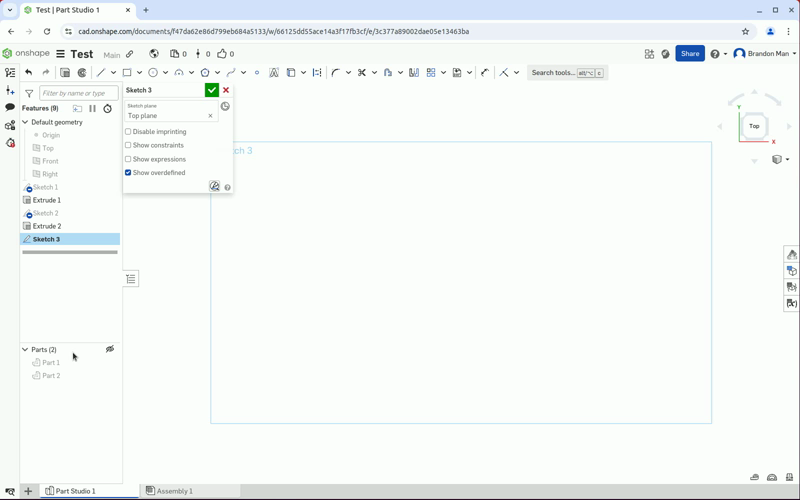
key(c)
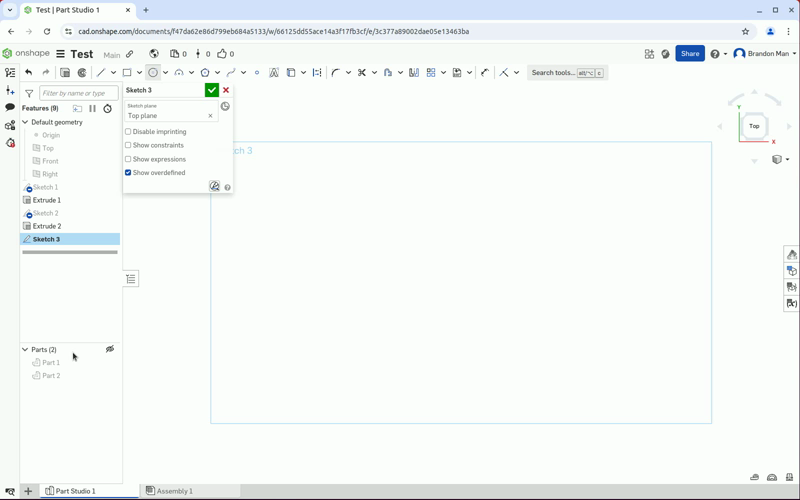
key_down(shift)
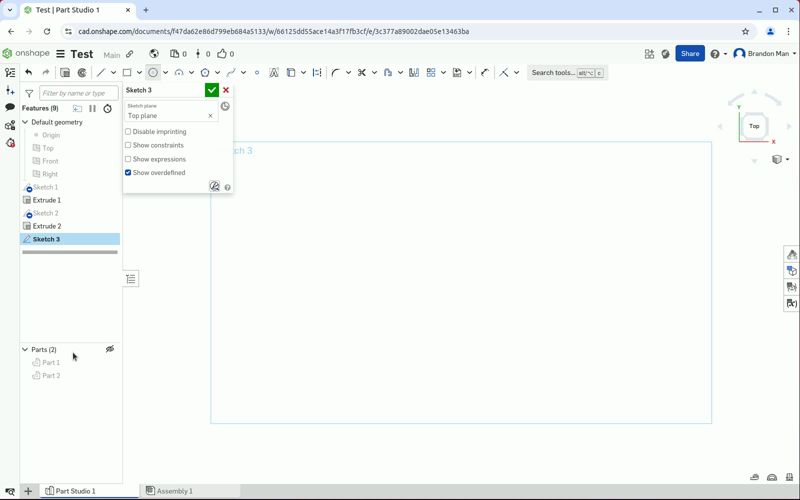
mouse_move(461, 282)
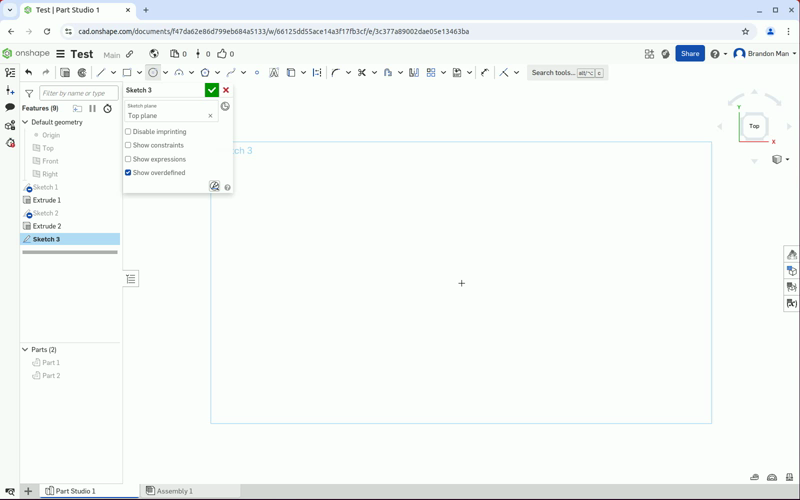
click(461, 282)
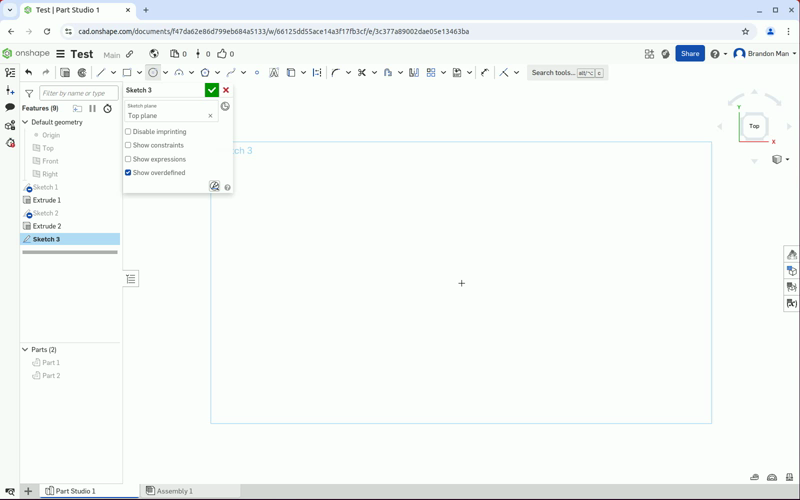
key_up(shift)
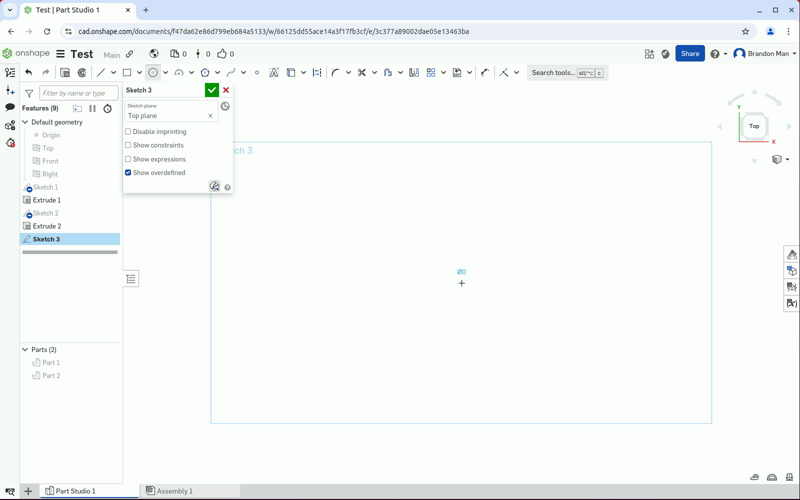
mouse_move(570, 282)
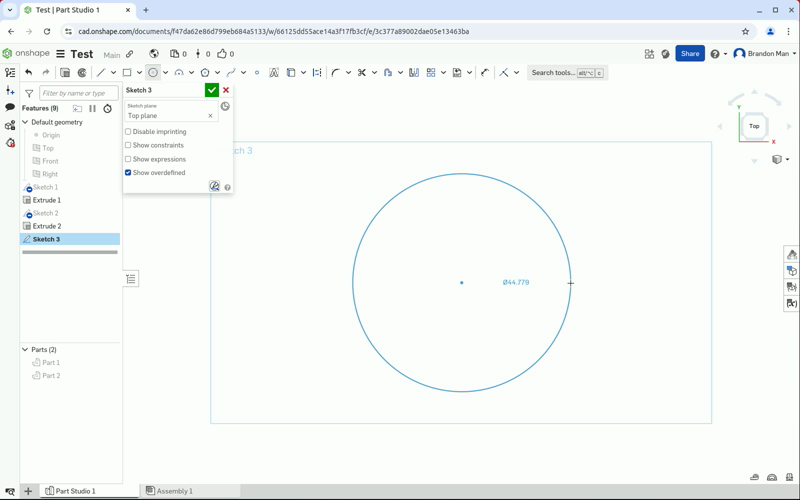
click(570, 282)
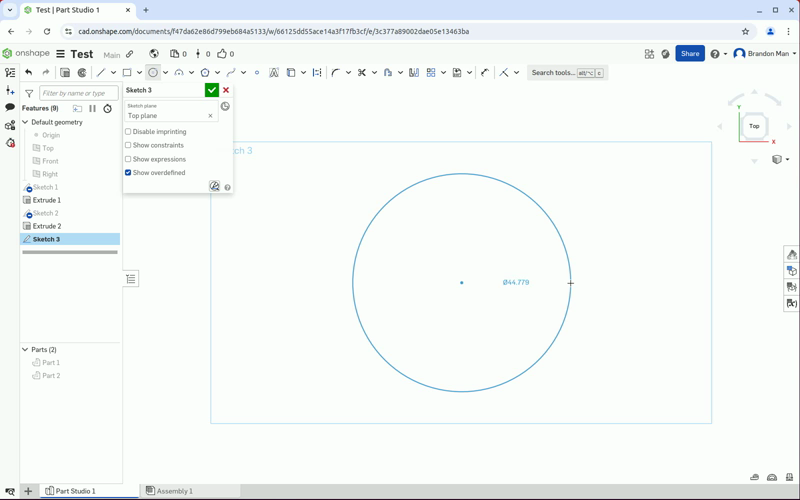
key(esc)
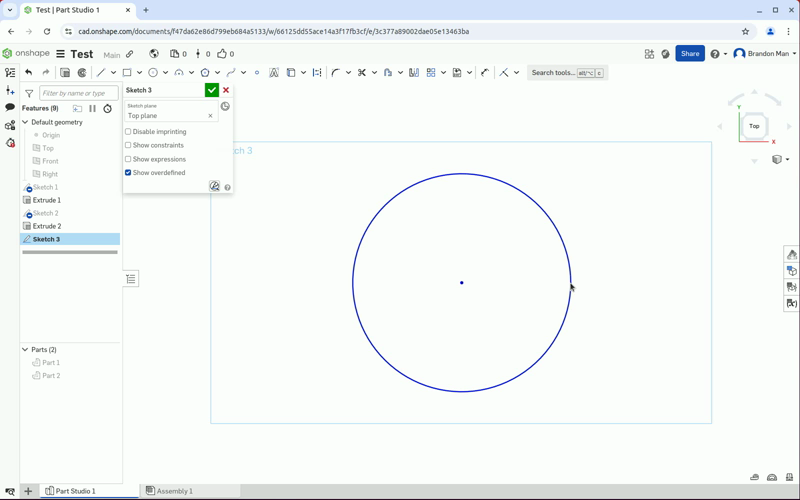
key(c)
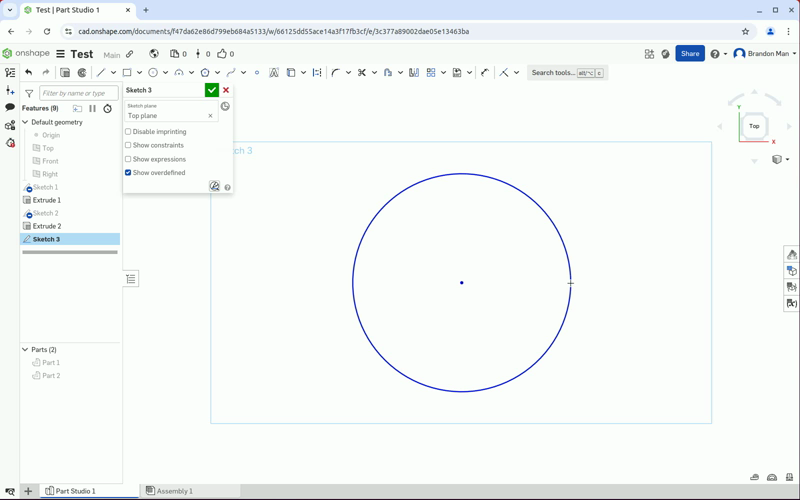
key_down(shift)
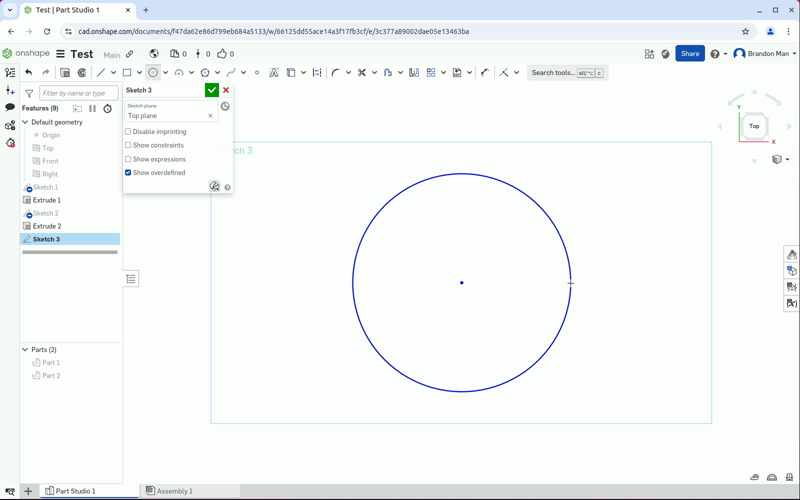
mouse_move(461, 282)
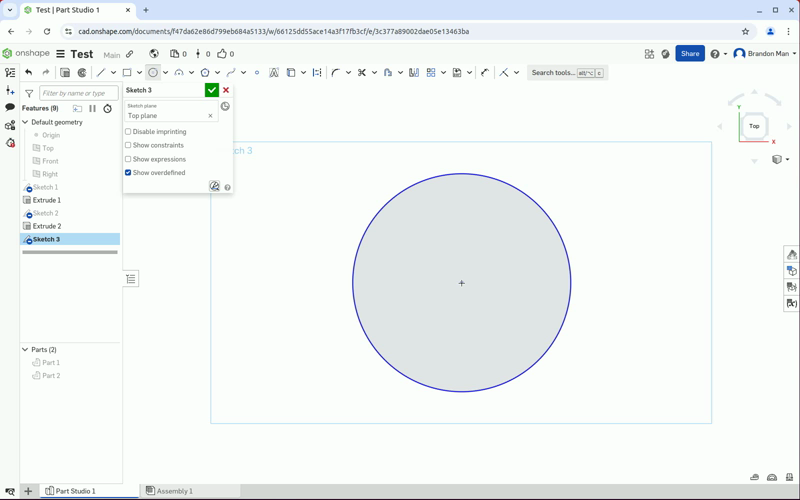
click(461, 282)
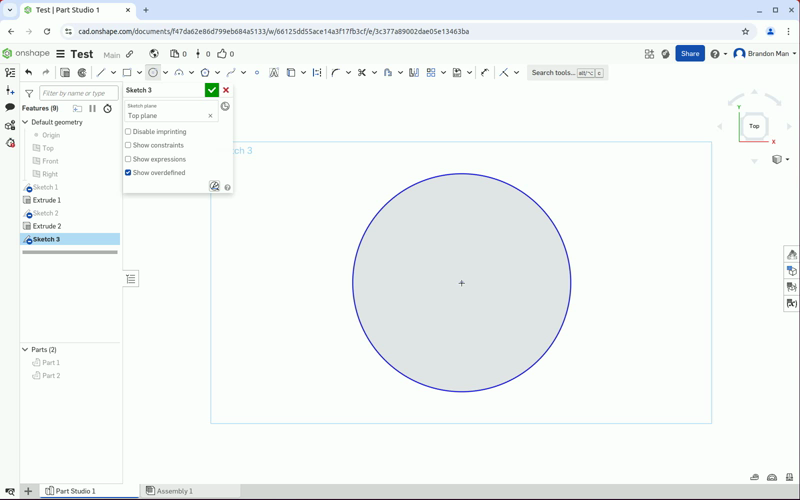
key_up(shift)
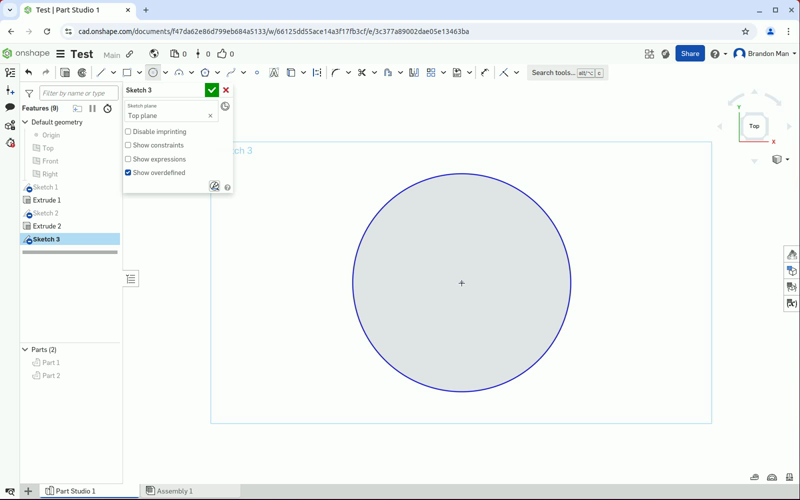
mouse_move(566, 282)
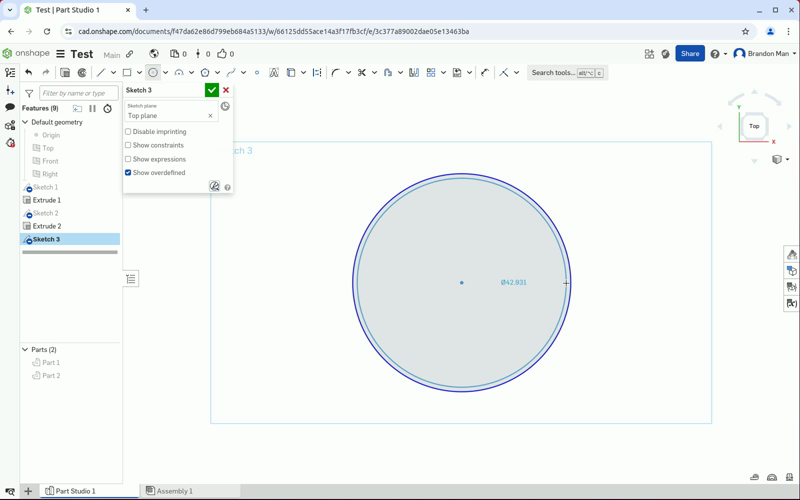
click(566, 282)
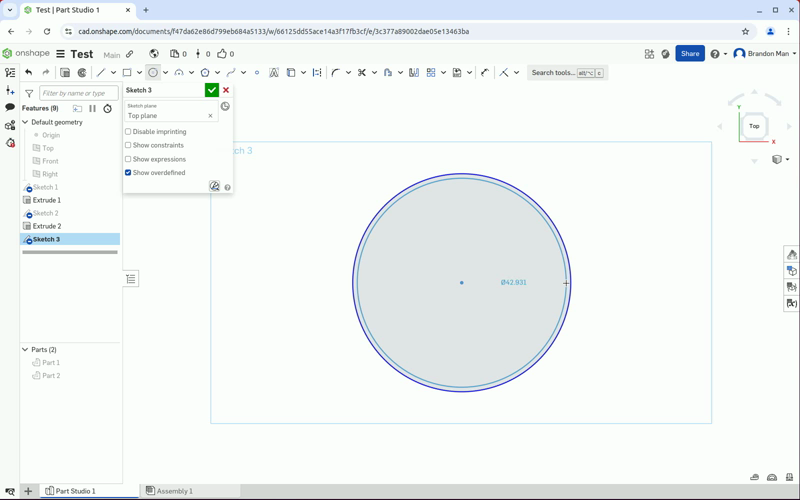
key(esc)
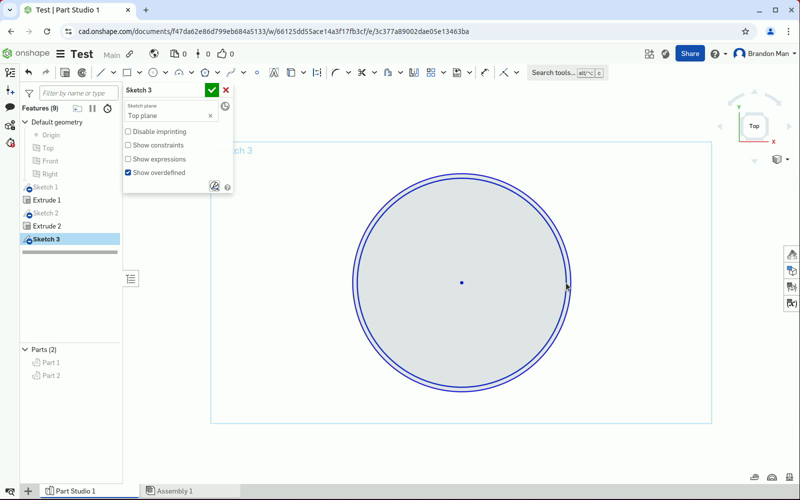
mouse_move(362, 319)
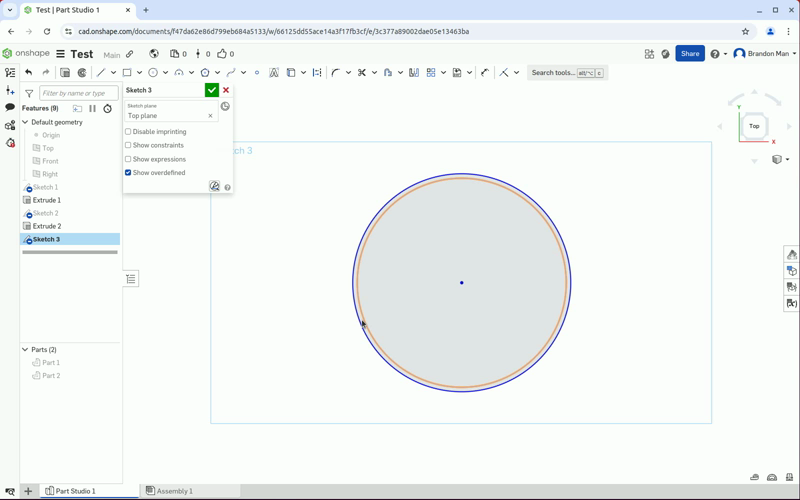
click(362, 319)
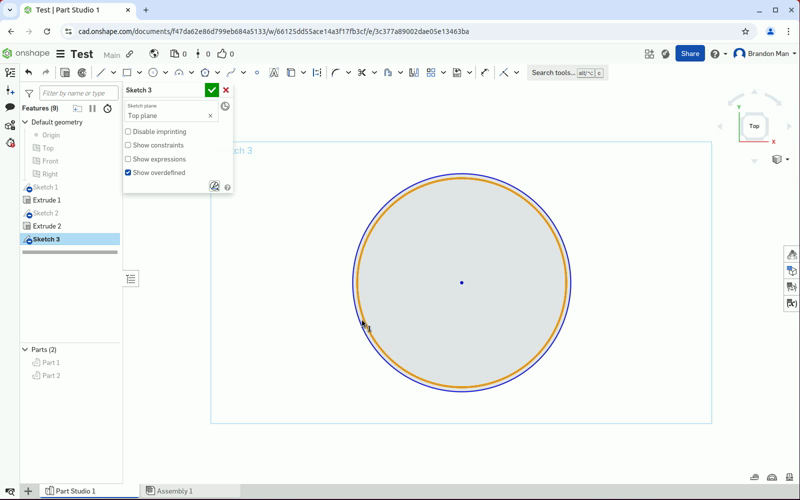
mouse_move(73, 352)
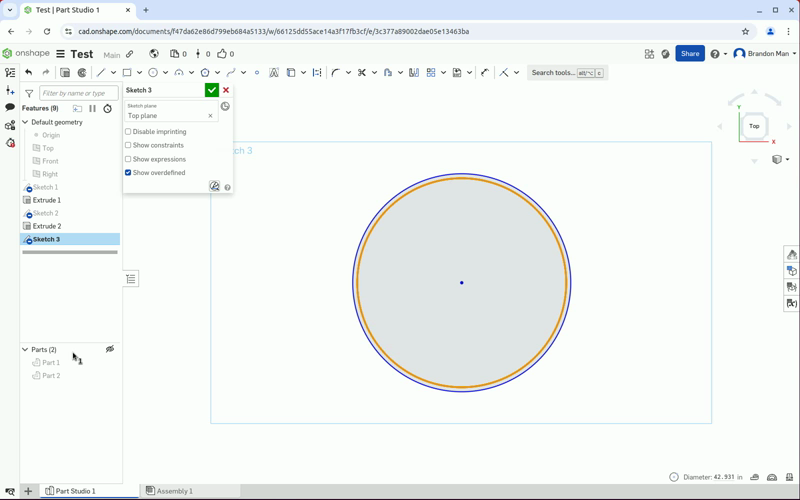
key(shift+y)
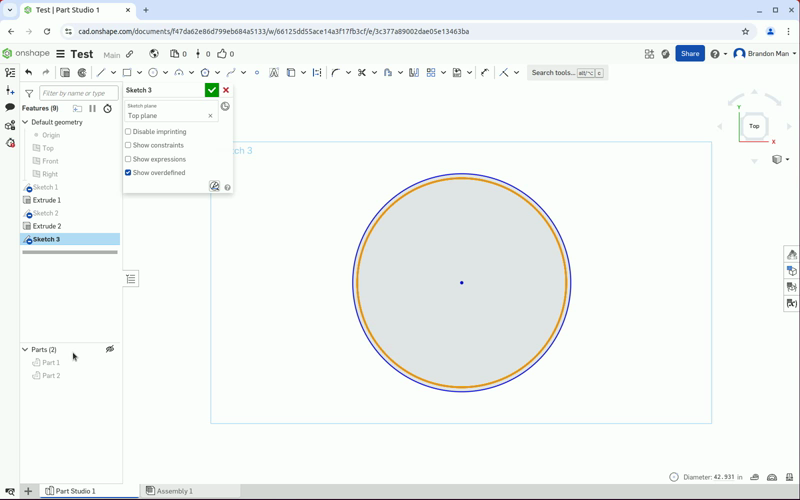
key(shift+e)
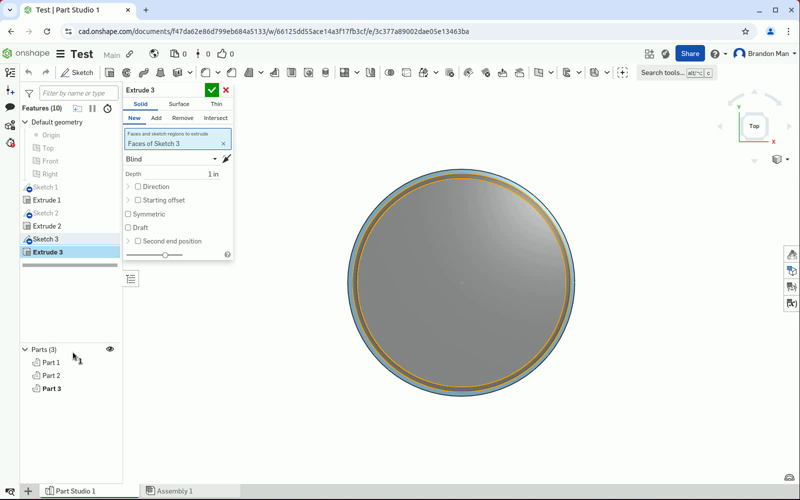
mouse_move(143, 106)
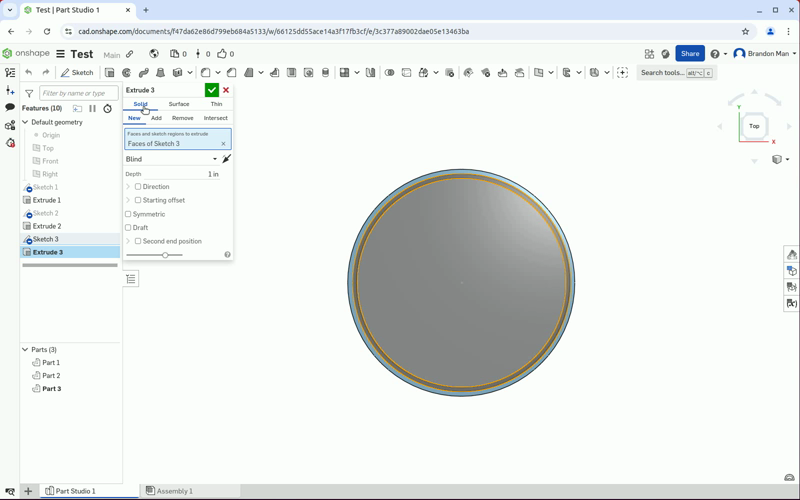
click(143, 106)
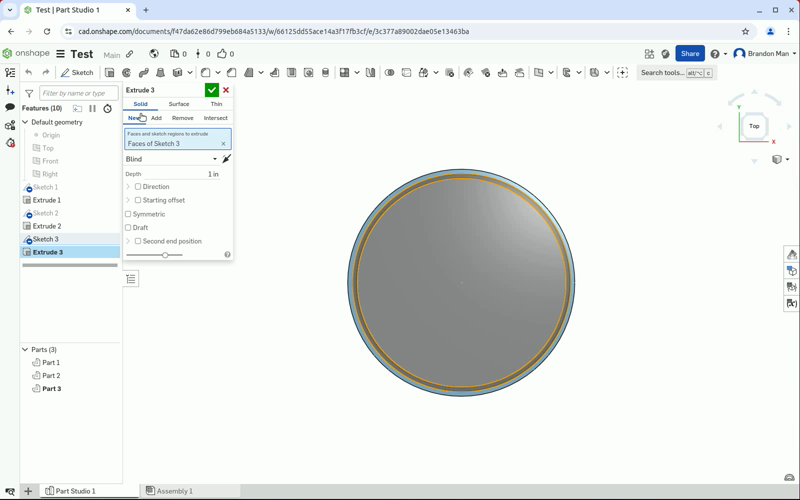
mouse_move(137, 120)
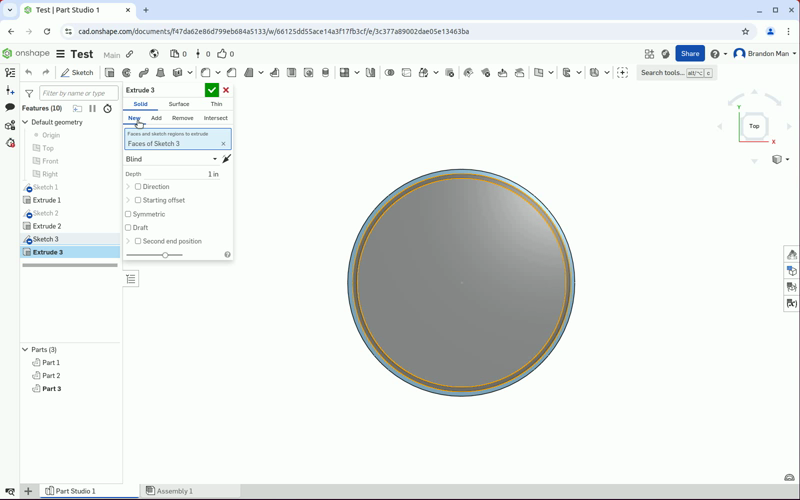
click(137, 120)
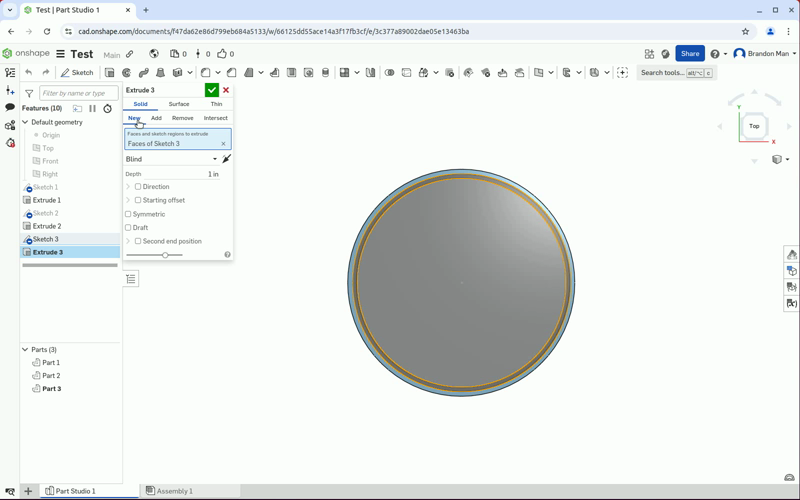
key(tab, 4)
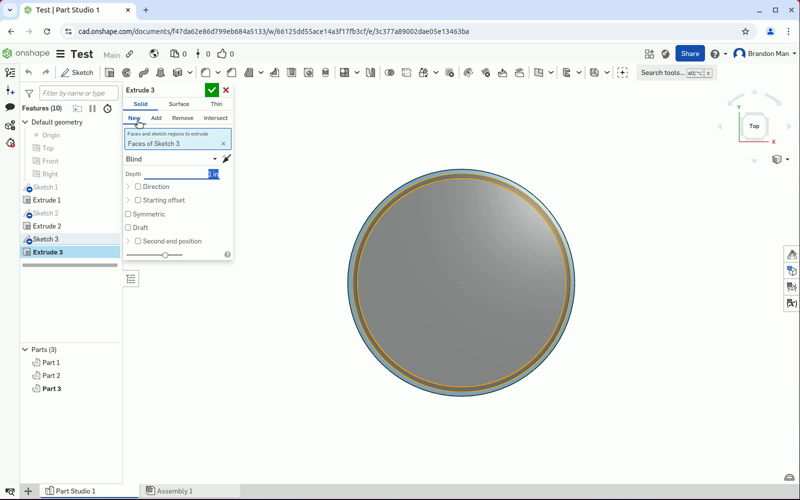
text(0.963)
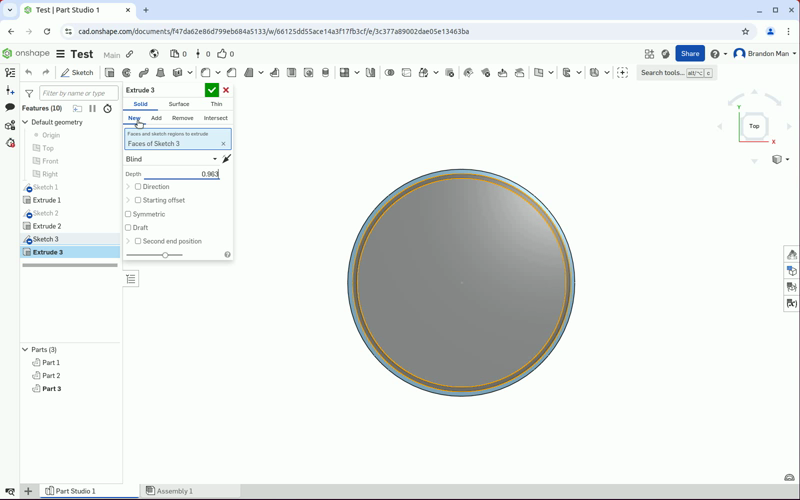
key(enter)
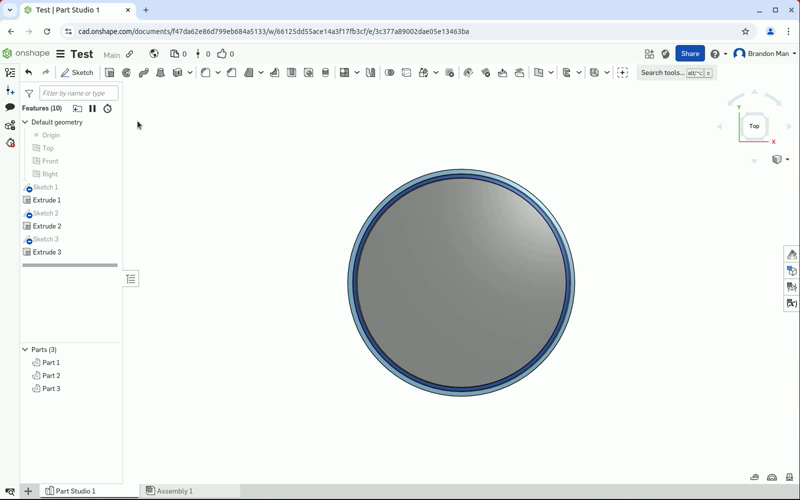
key(shift+h)
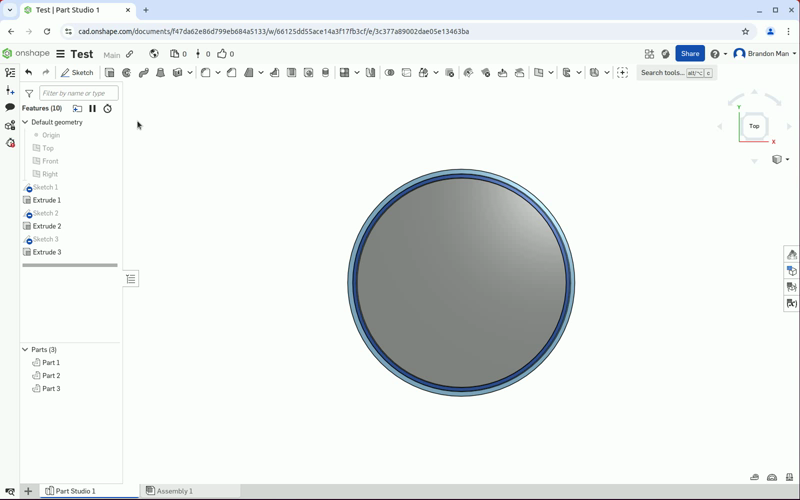
key(shift+h)
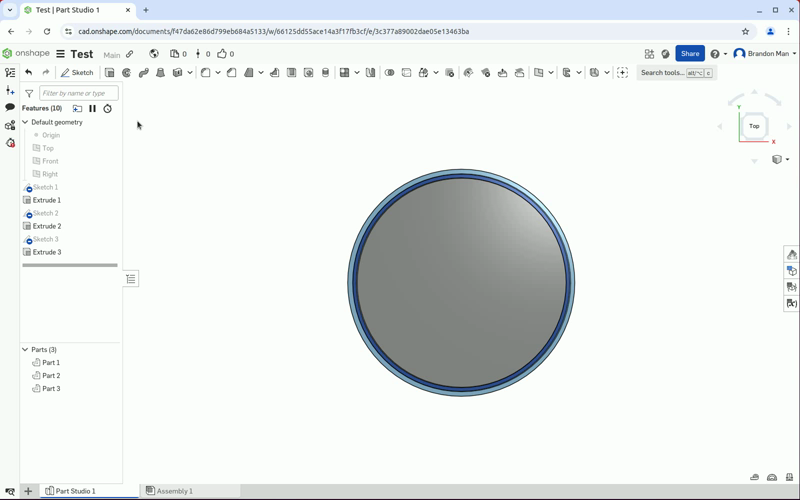
mouse_move(73, 189)
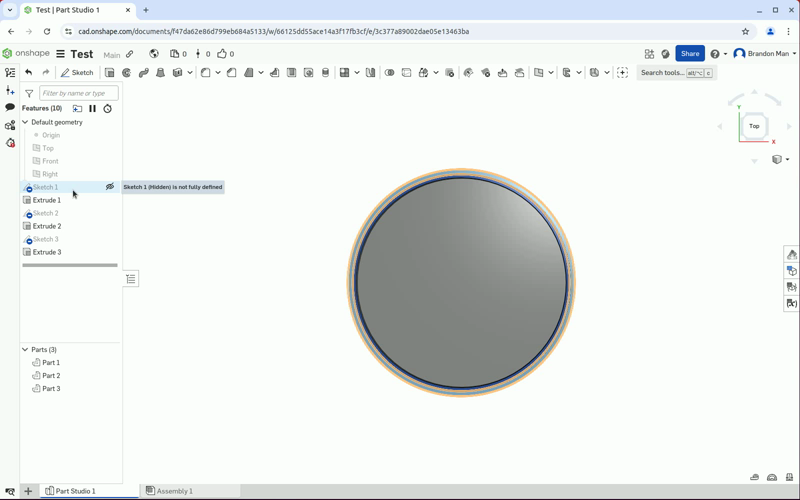
click(73, 189)
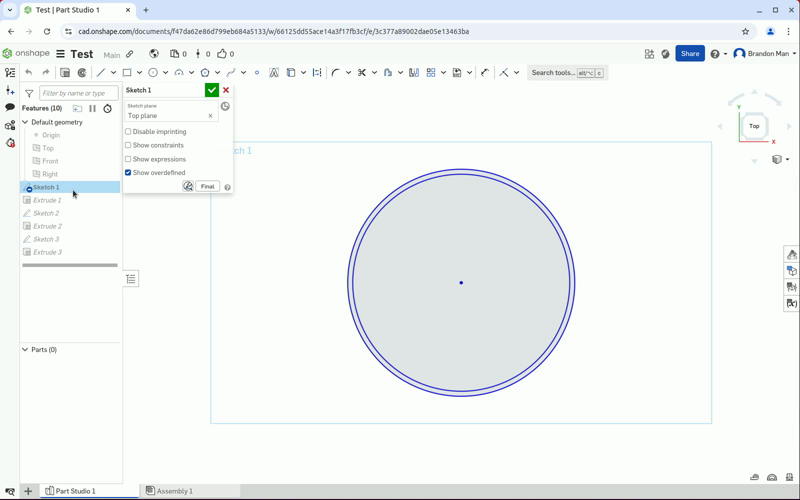
mouse_move(229, 92)
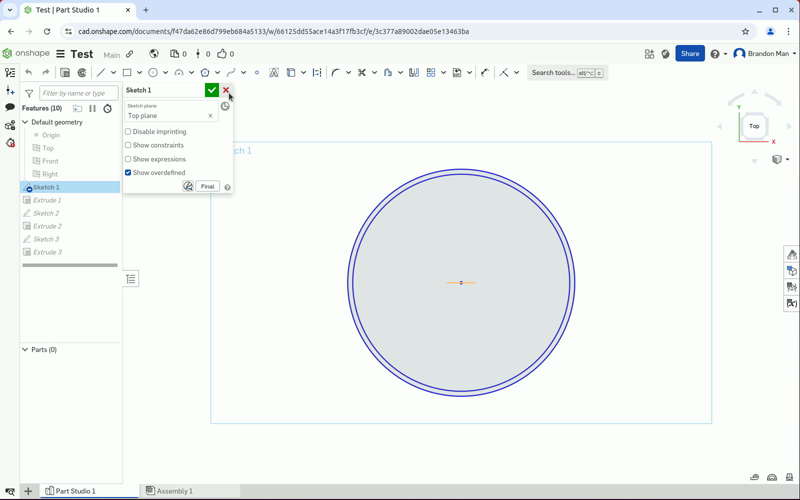
click(229, 92)
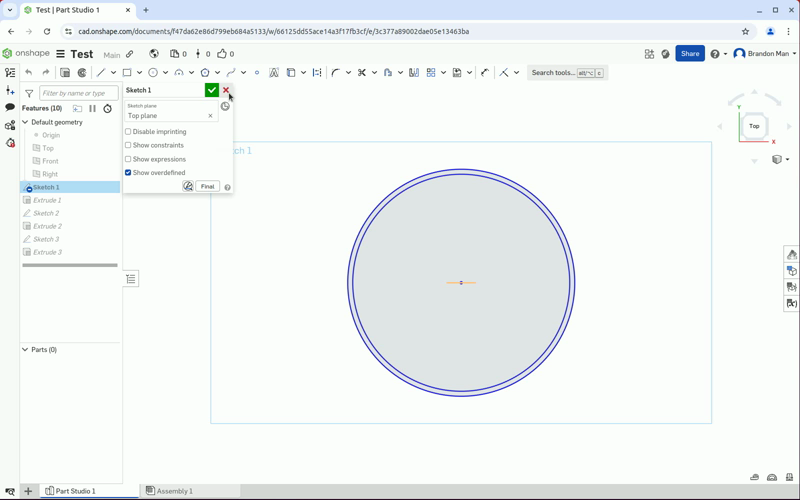
key(shift+s)
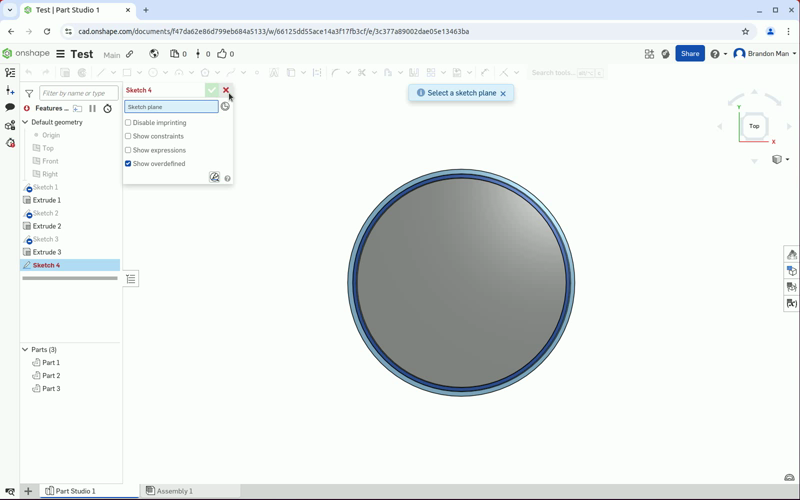
mouse_move(73, 150)
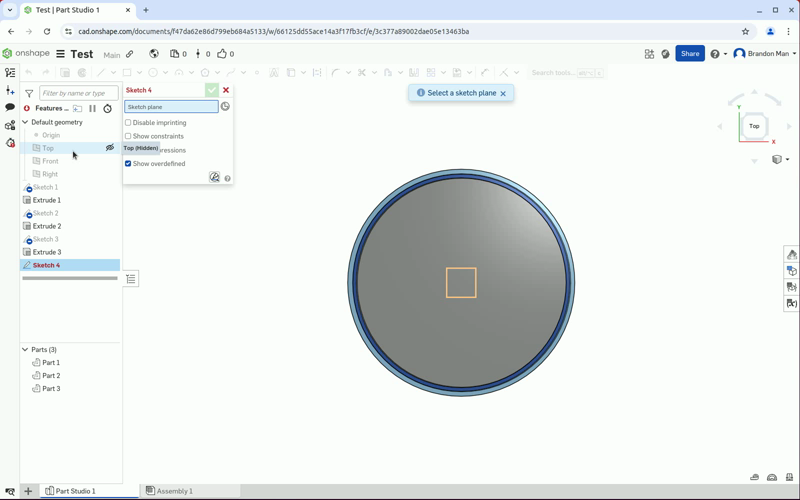
click(73, 150)
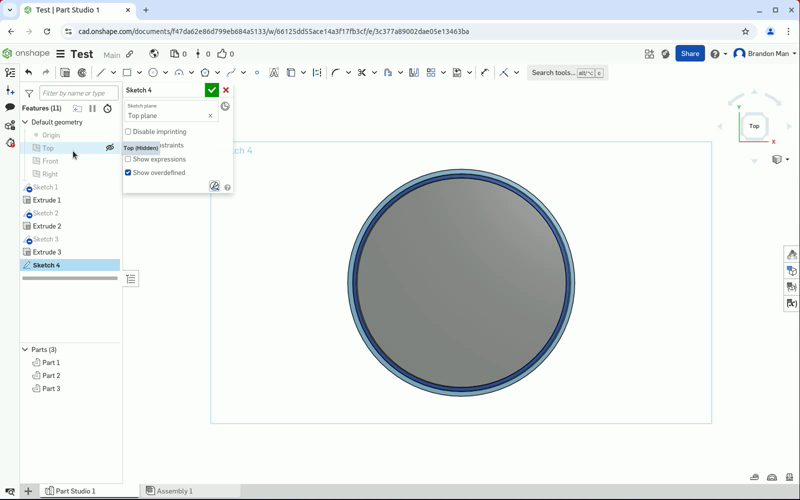
mouse_move(73, 352)
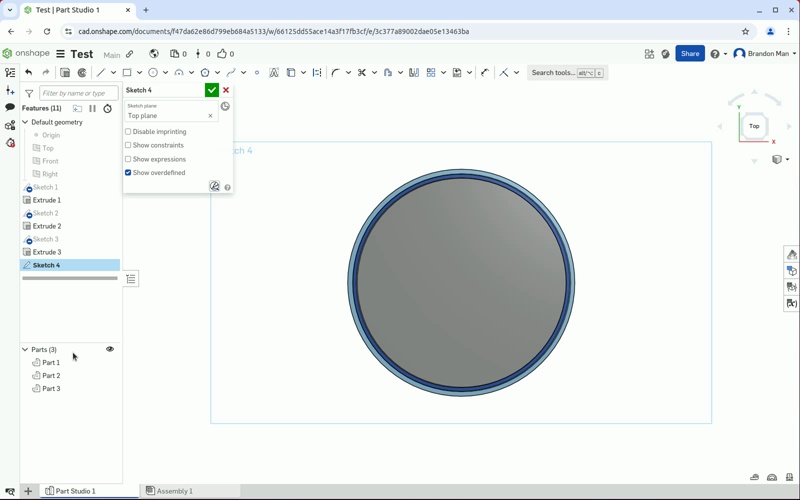
key(y)
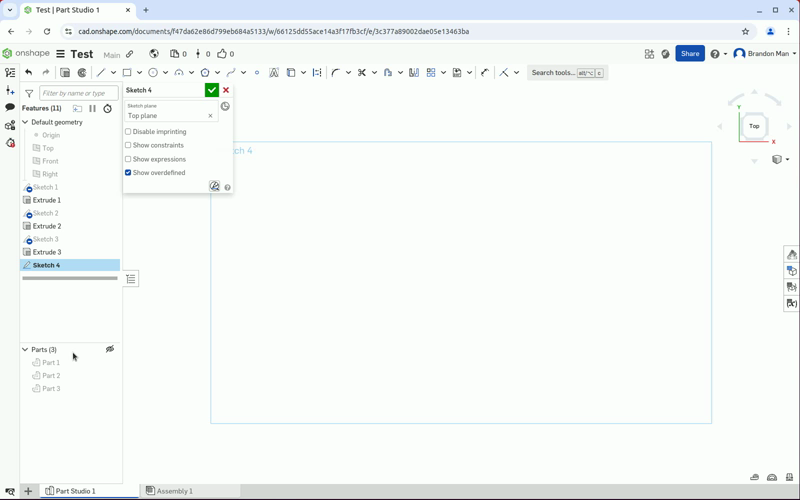
key(c)
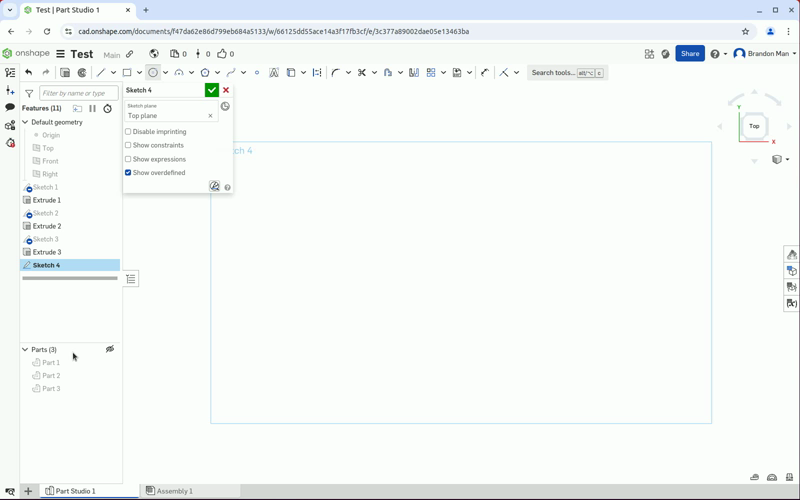
key_down(shift)
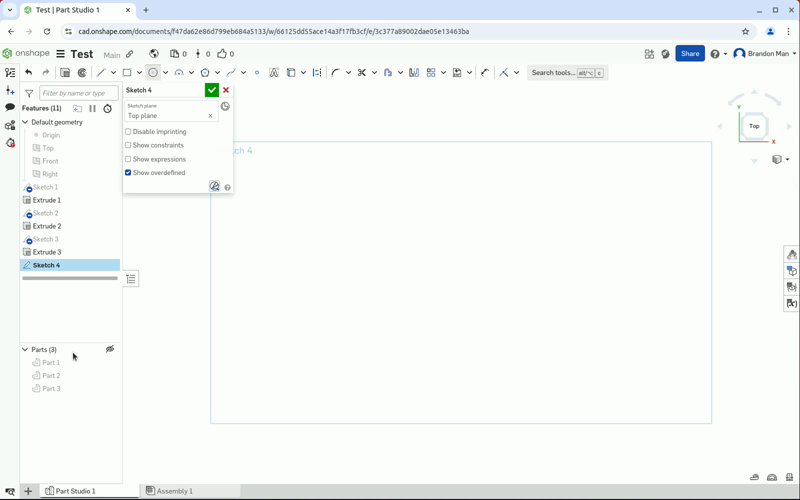
mouse_move(461, 282)
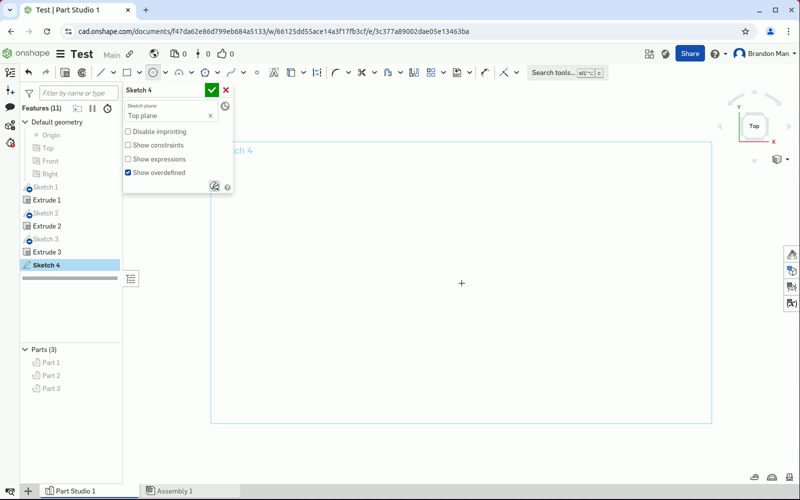
click(461, 282)
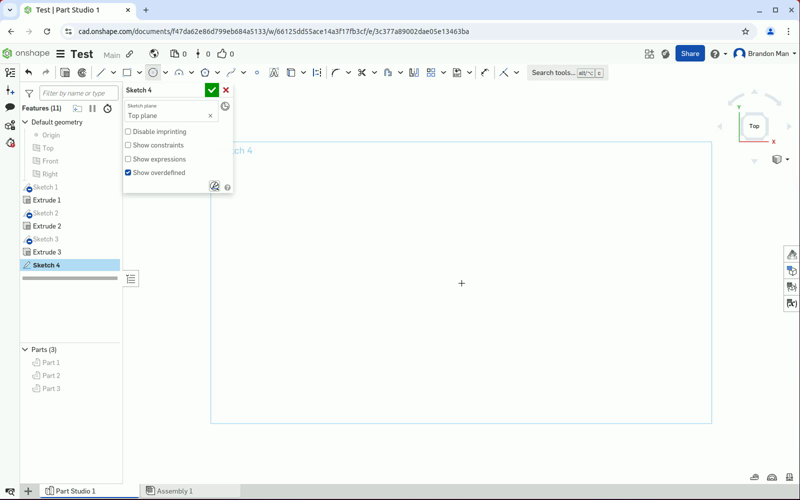
key_up(shift)
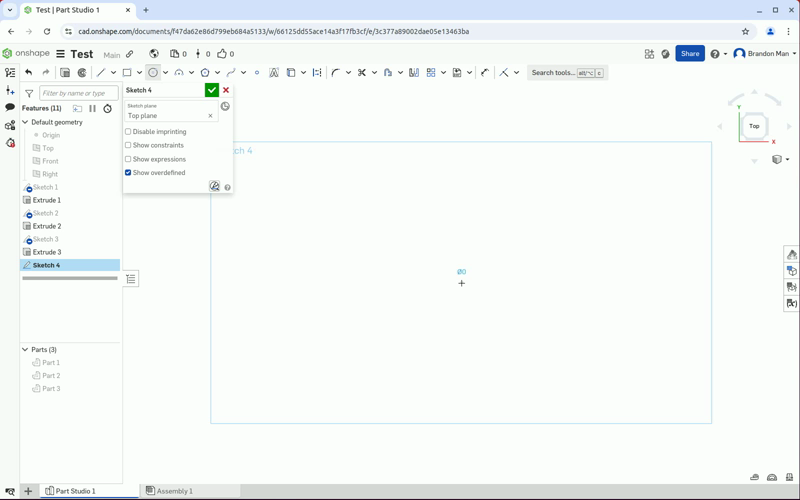
mouse_move(570, 282)
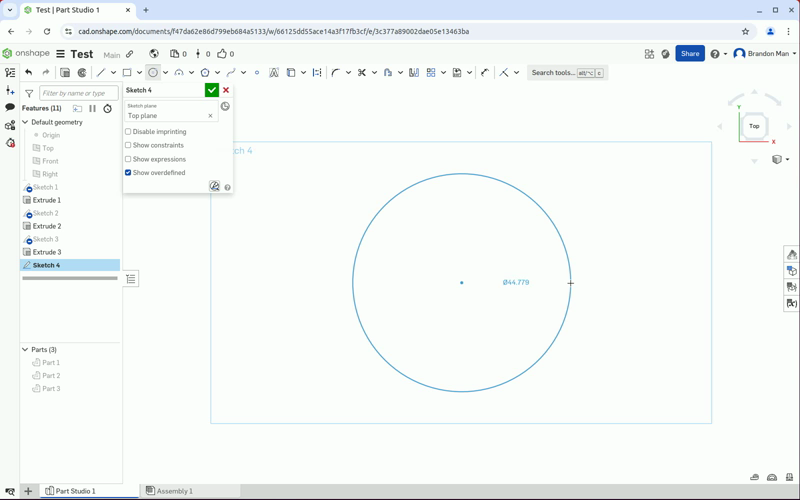
click(570, 282)
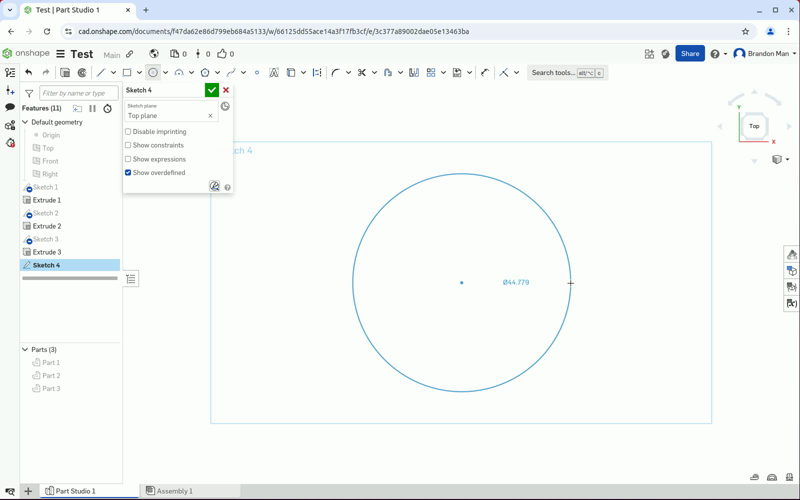
key(esc)
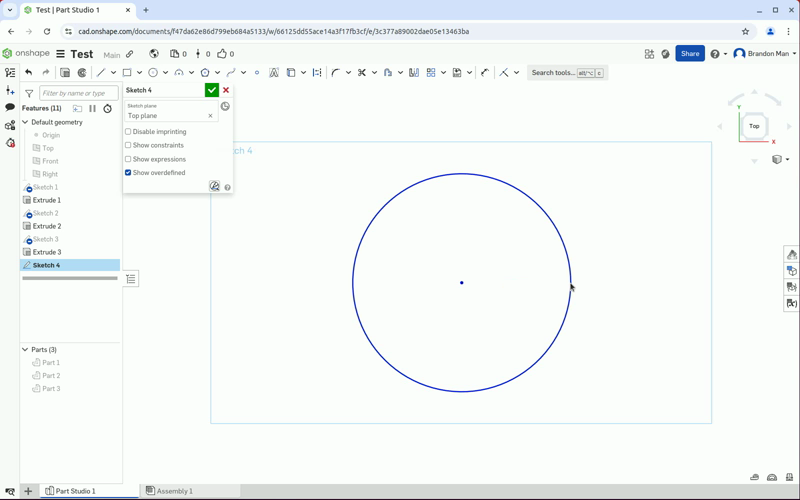
key(c)
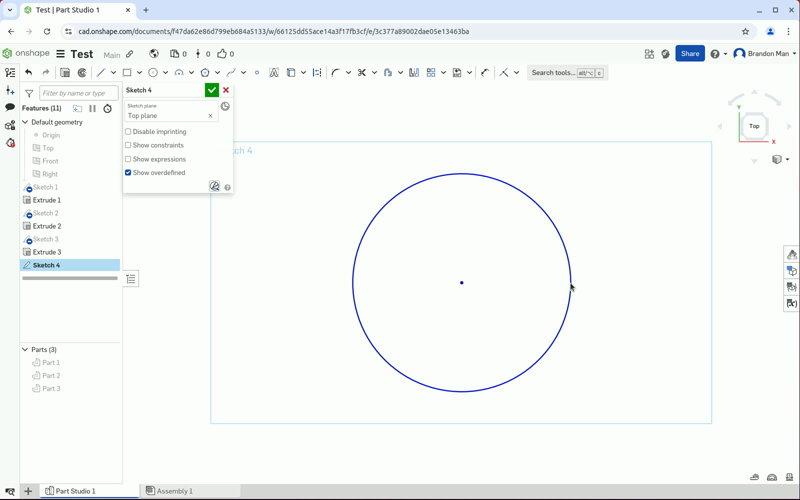
key_down(shift)
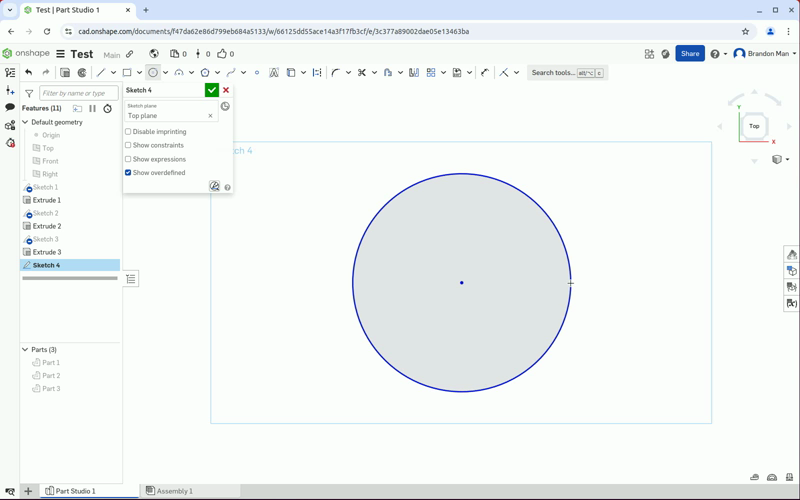
mouse_move(461, 282)
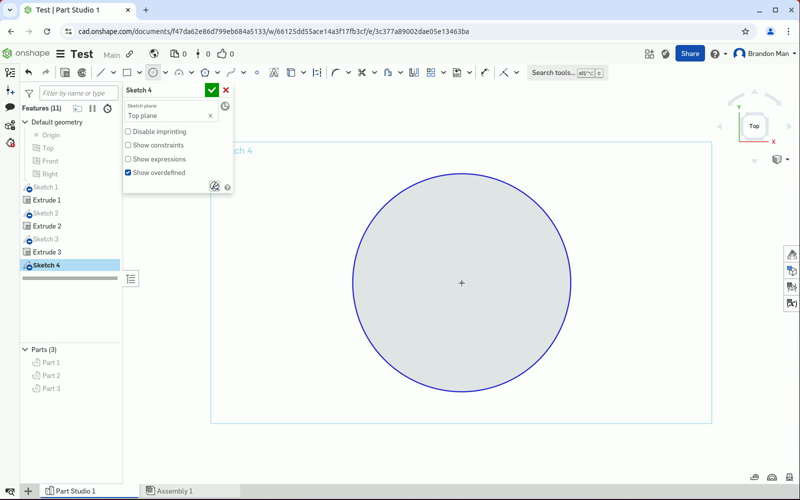
click(461, 282)
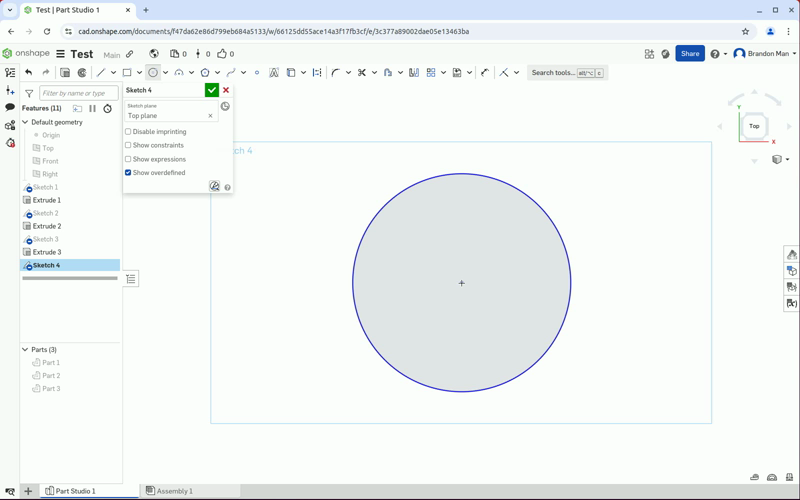
key_up(shift)
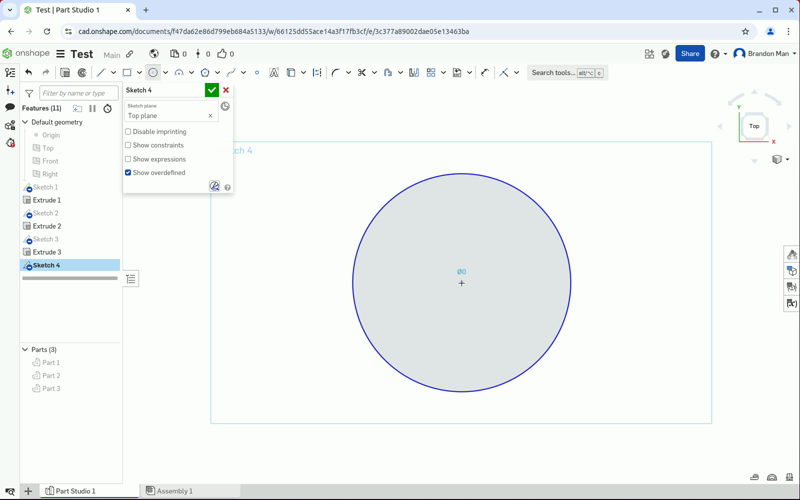
mouse_move(566, 282)
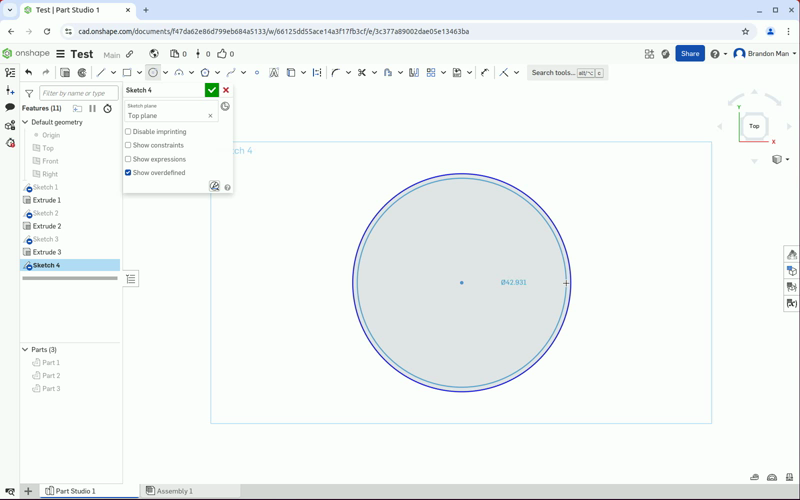
click(566, 282)
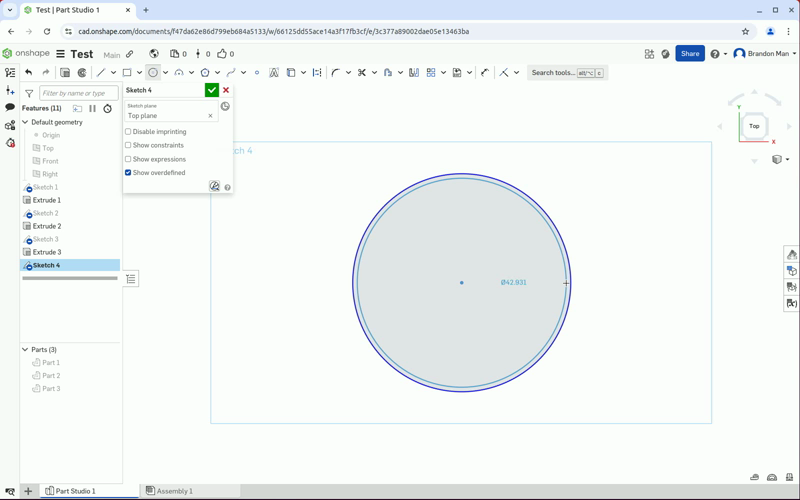
key(esc)
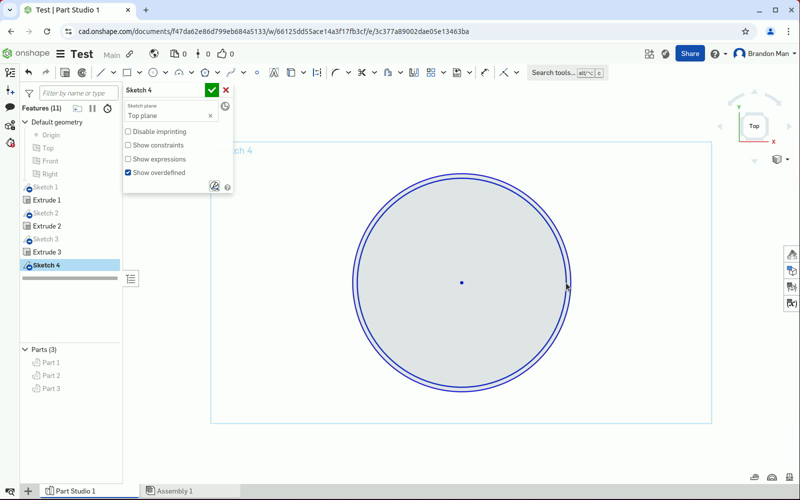
mouse_move(483, 178)
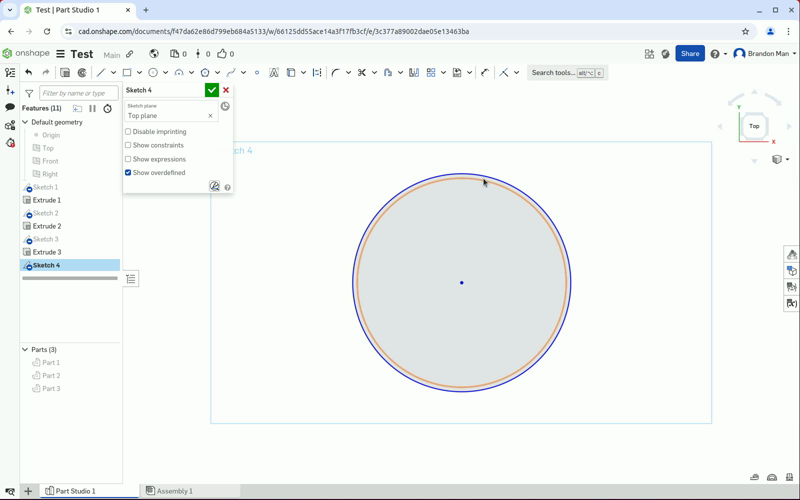
click(483, 178)
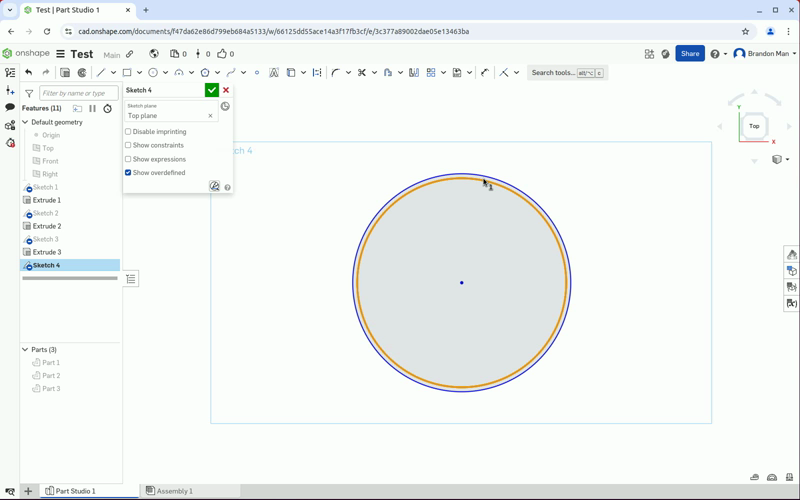
mouse_move(73, 352)
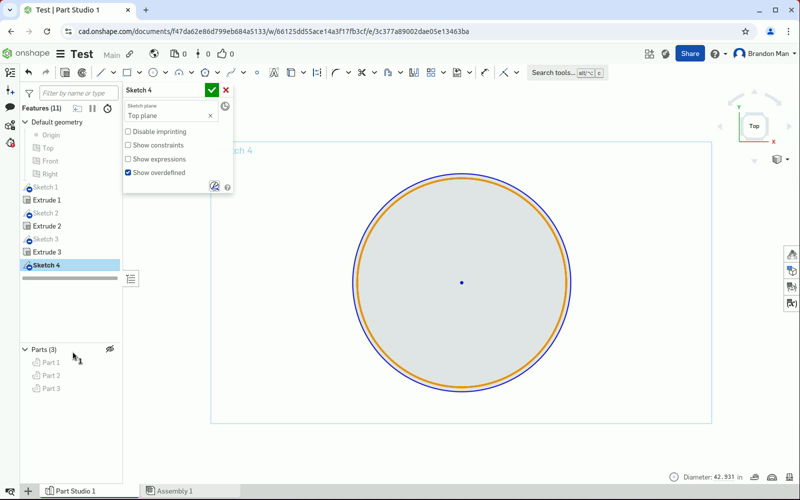
key(shift+y)
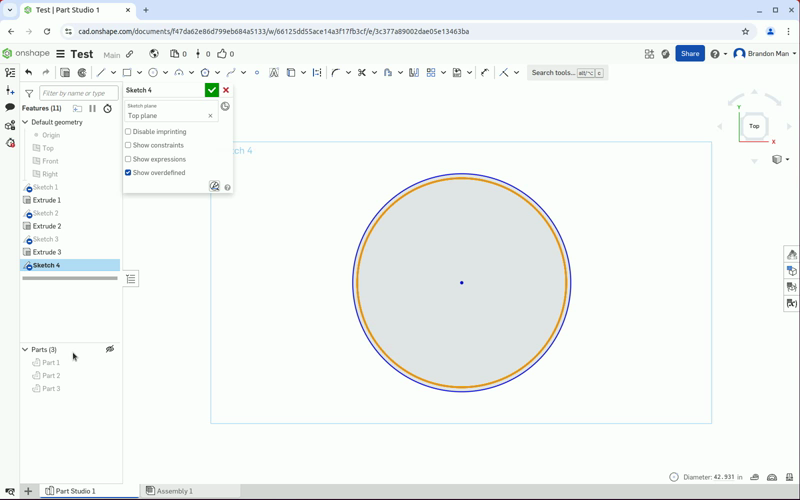
key(shift+e)
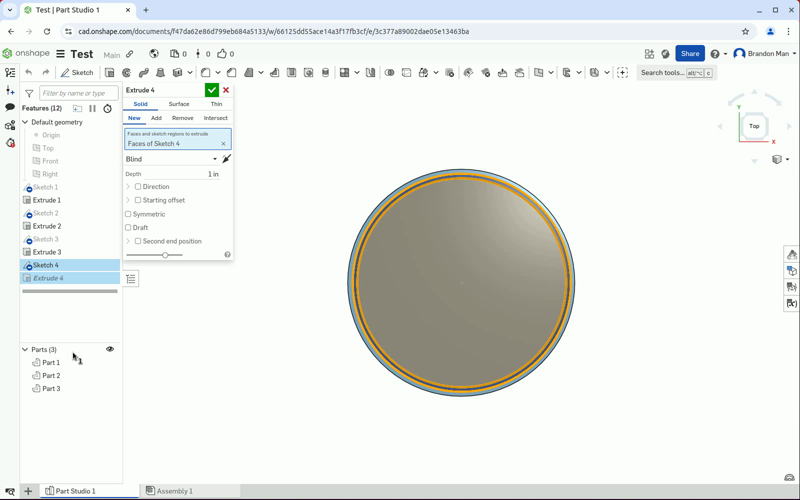
mouse_move(143, 106)
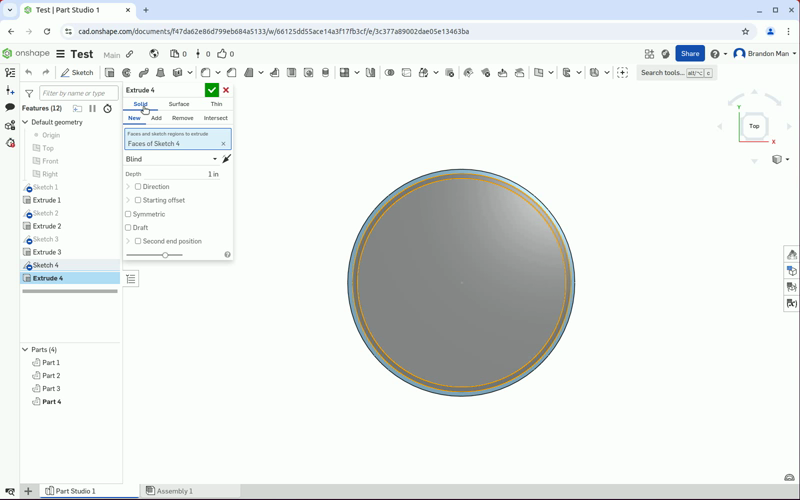
click(143, 106)
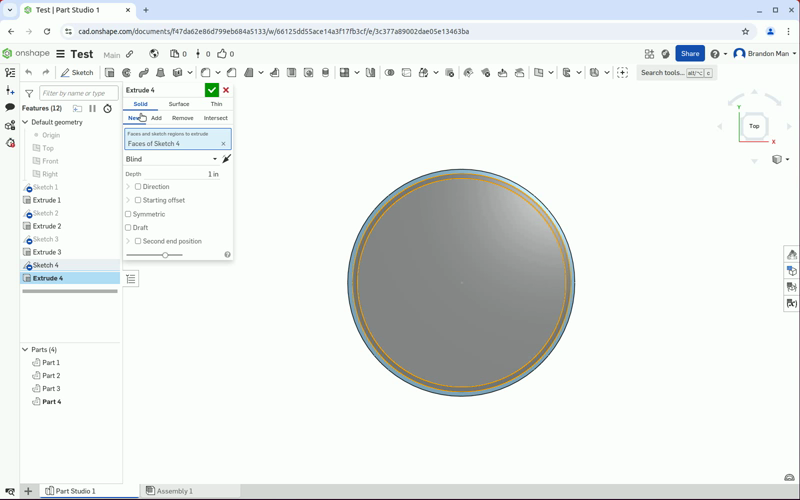
mouse_move(137, 120)
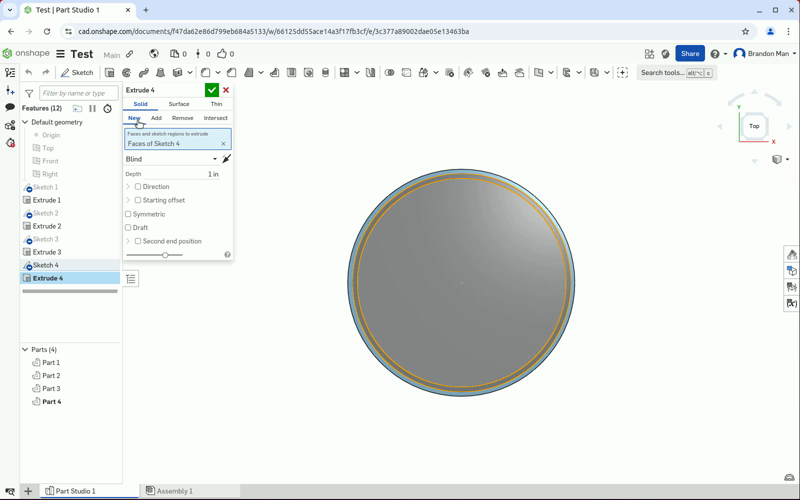
click(137, 120)
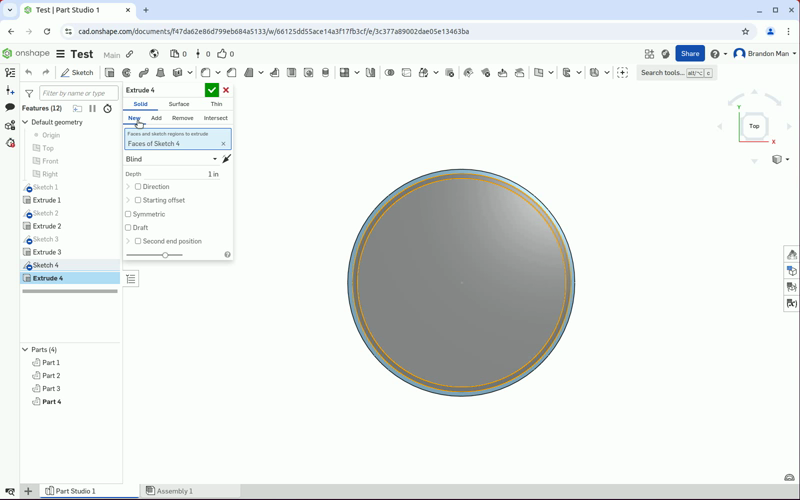
key(tab, 4)
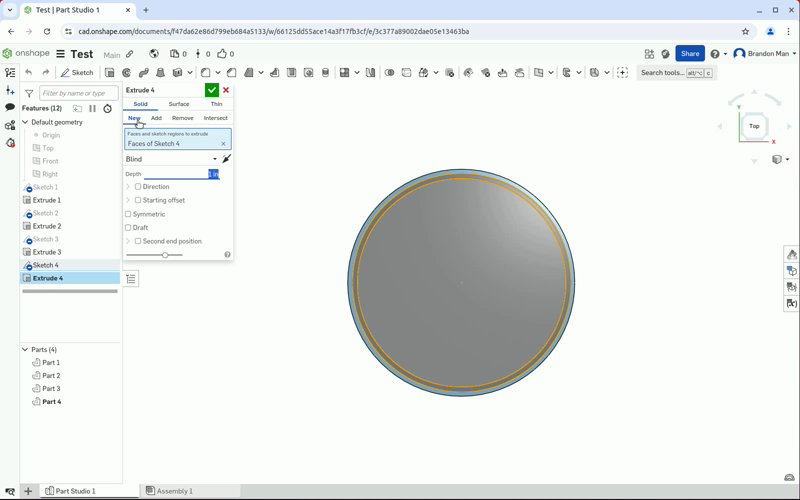
text(6.74)
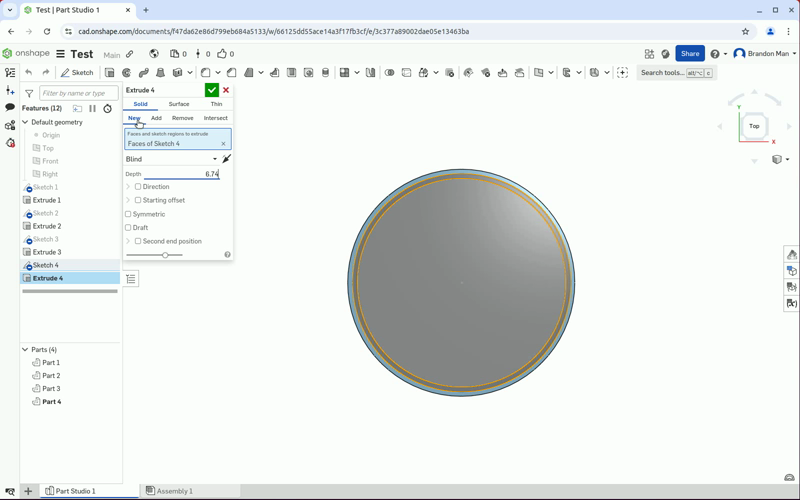
key(enter)
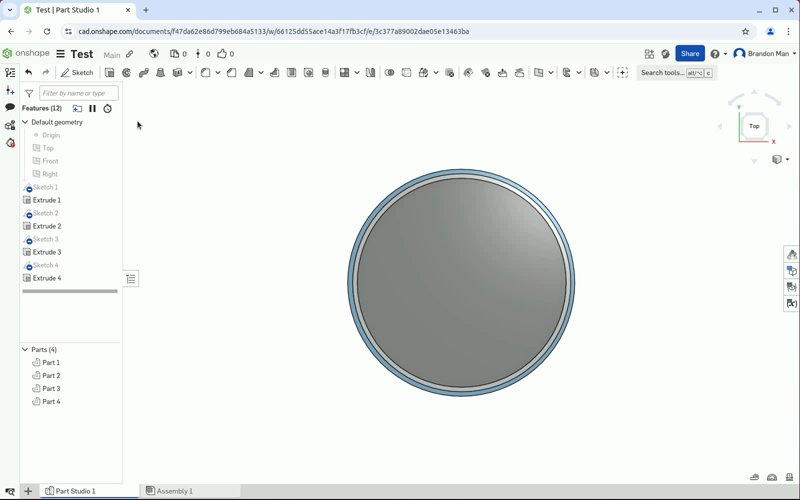
key(shift+h)
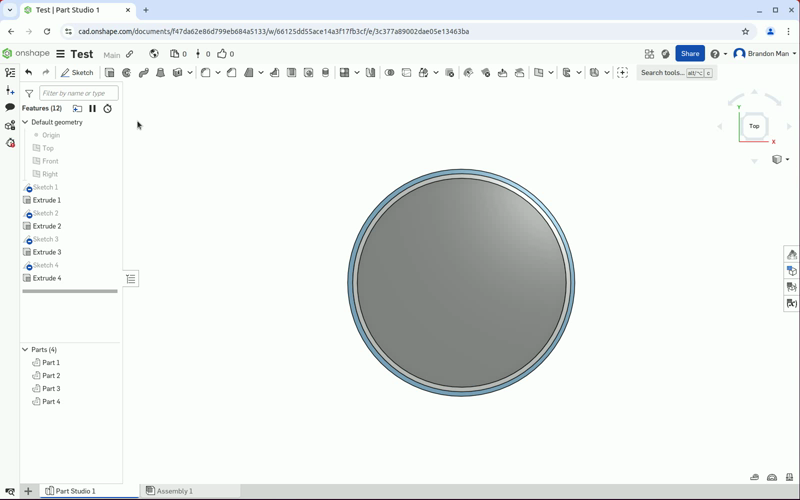
key(shift+h)
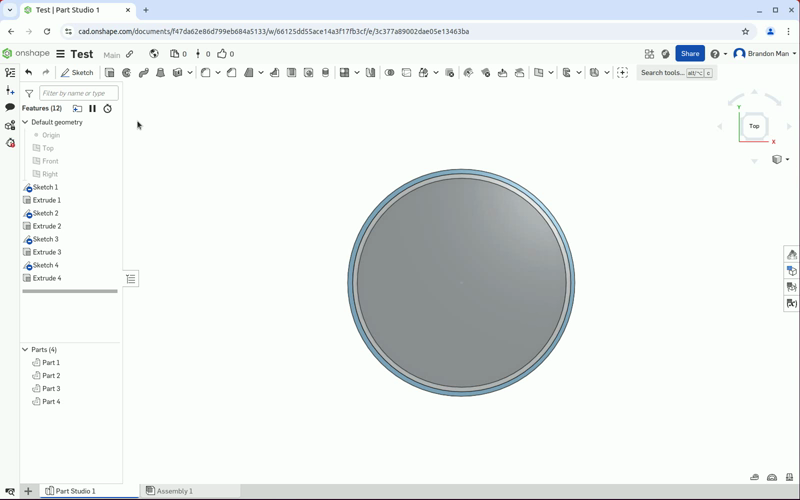
key(shift+7)
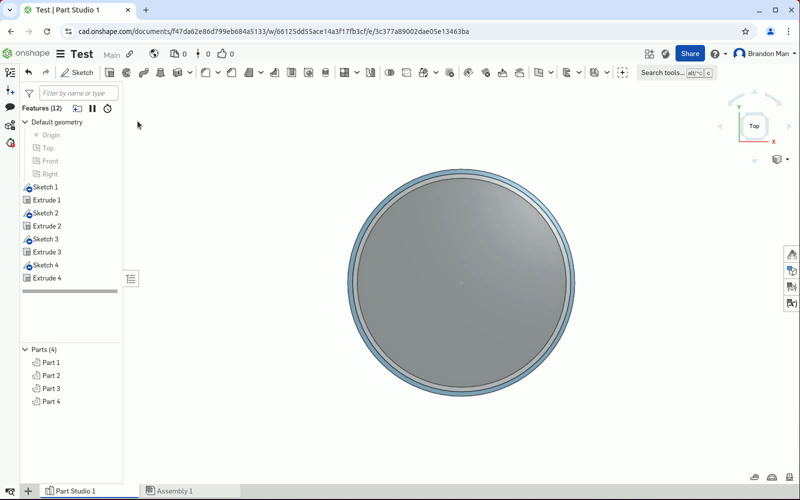
key(up, 3)
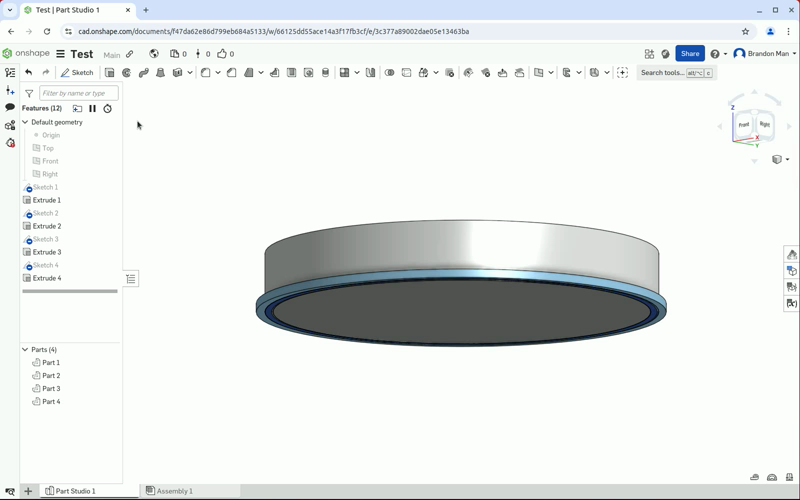
key(left, 3)
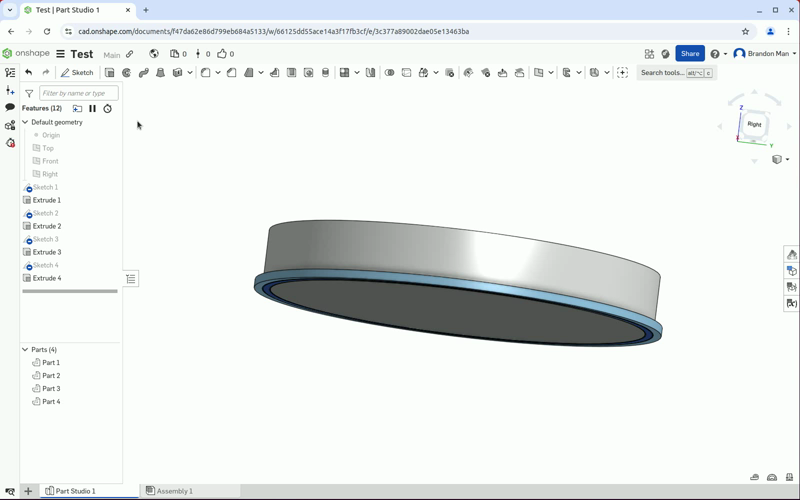
key(right, 3)
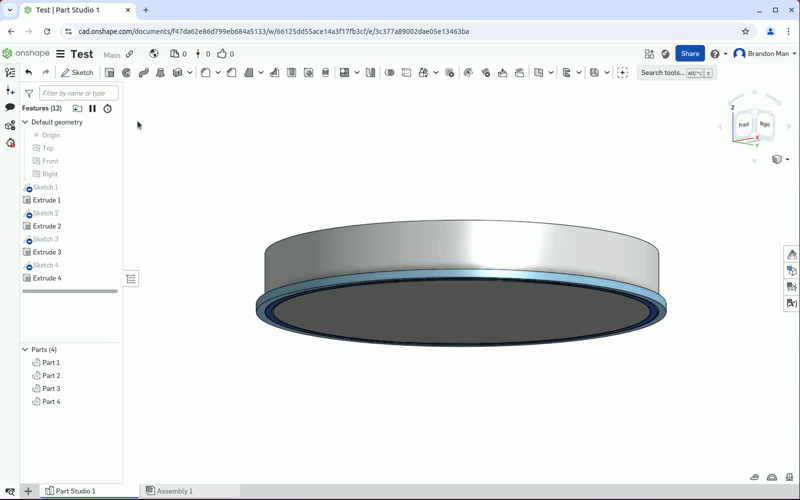
key(down, 3)
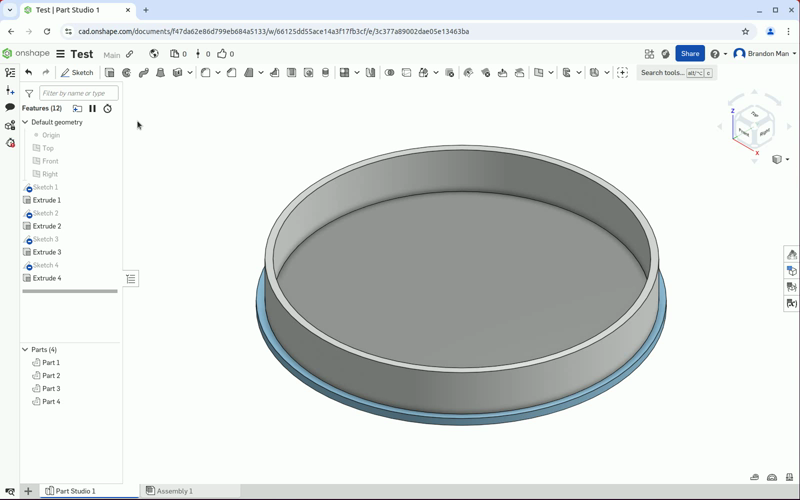
mouse_move(73, 189)
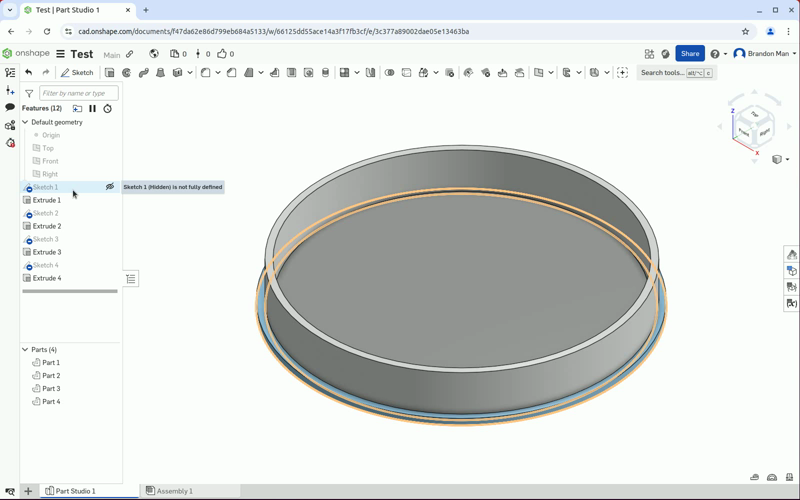
click(73, 189)